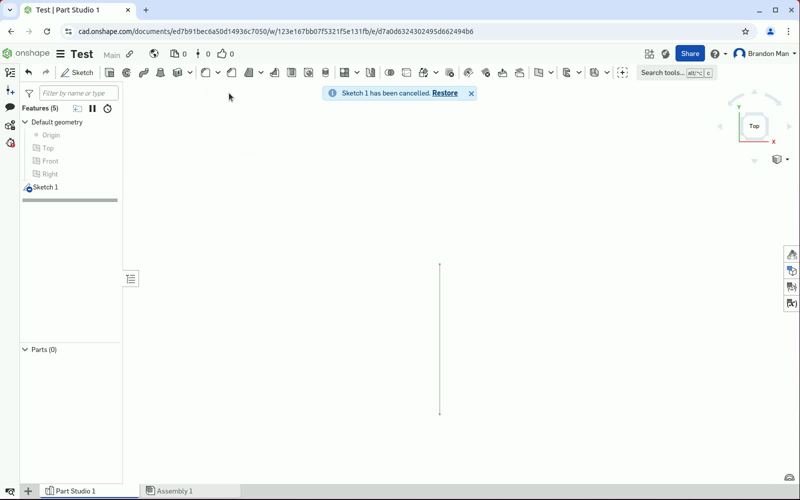
key(shift+h)
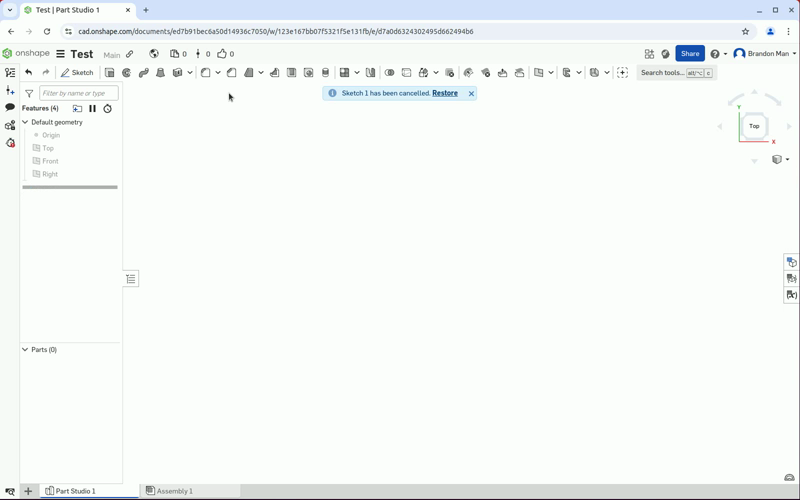
mouse_move(73, 352)
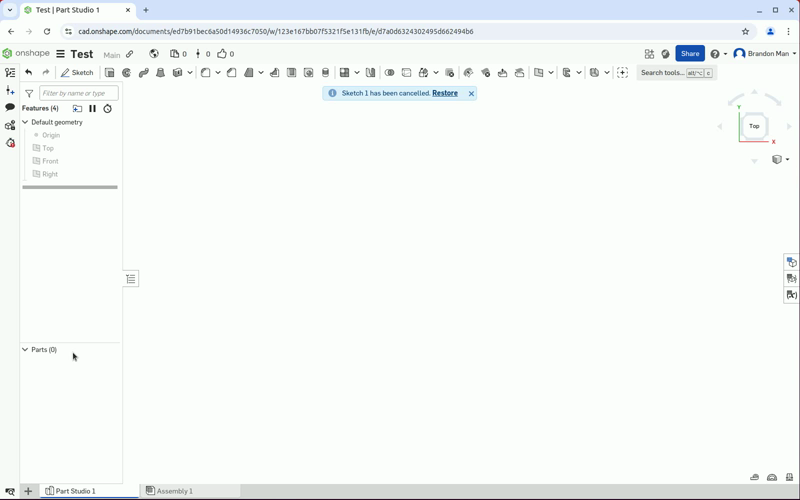
key(y)
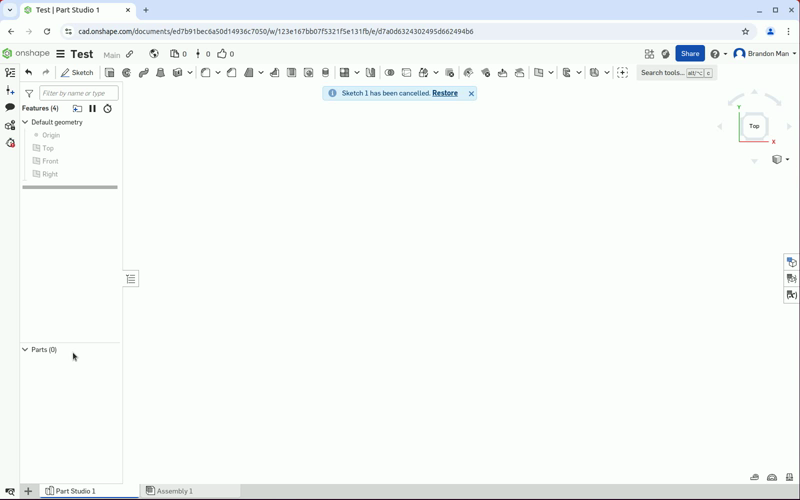
key(shift+p)
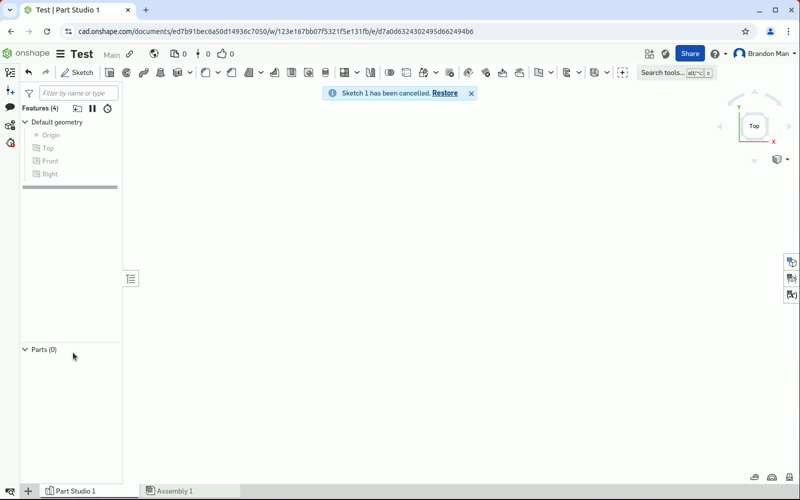
key(space)
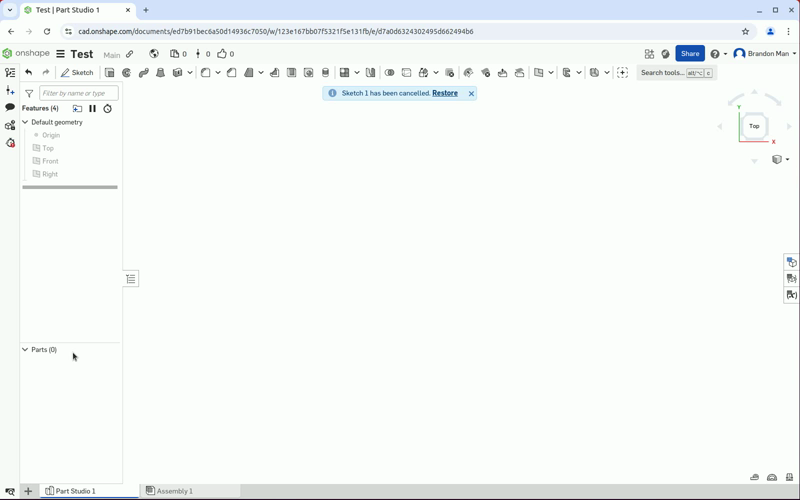
key_down(shift)
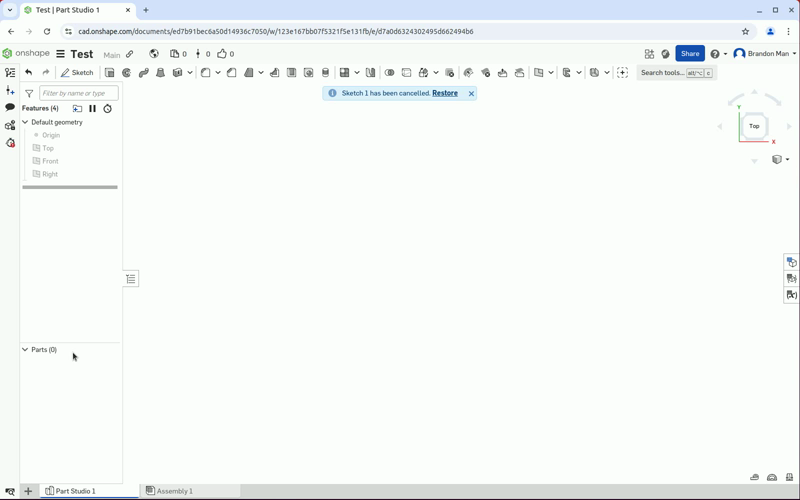
key(up)
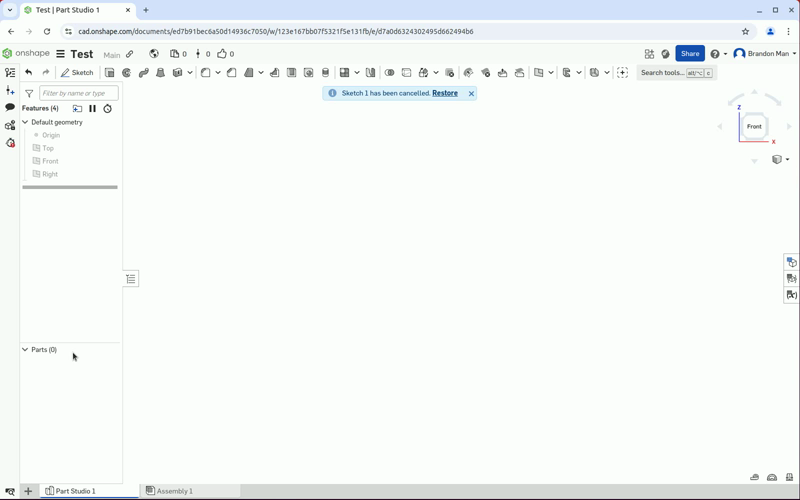
key_up(shift)
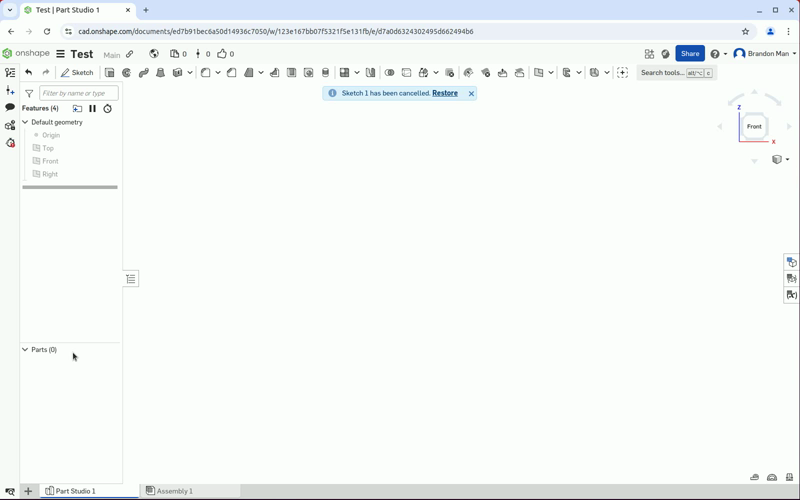
mouse_move(73, 352)
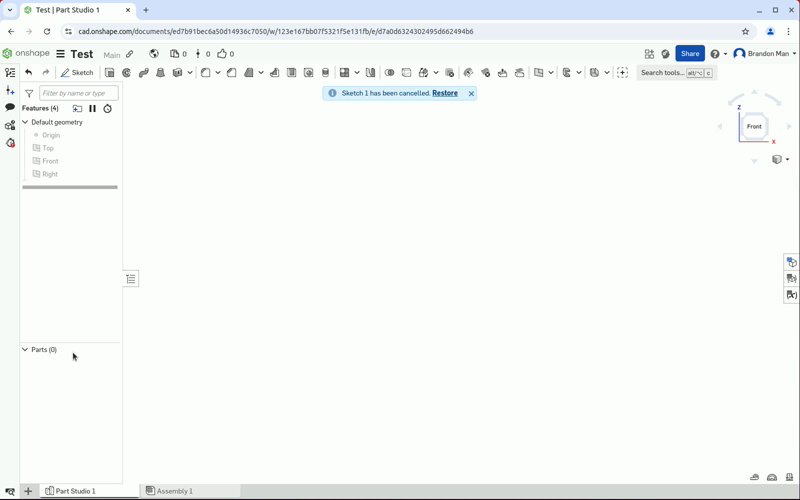
key(shift+y)
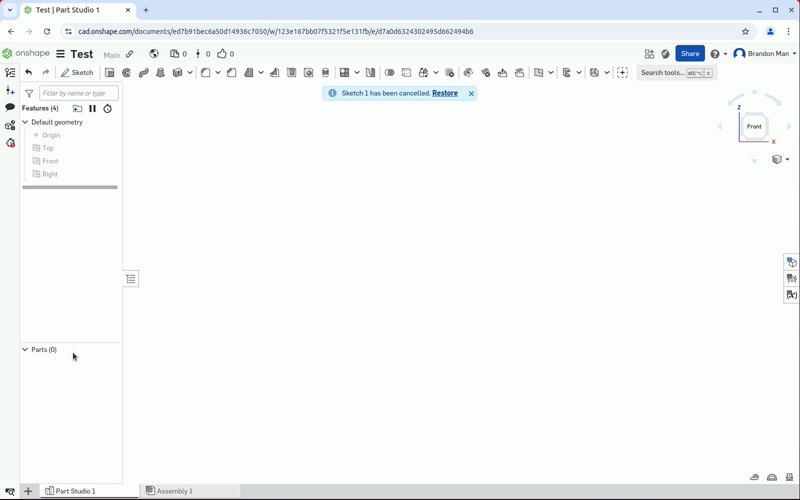
key(shift+s)
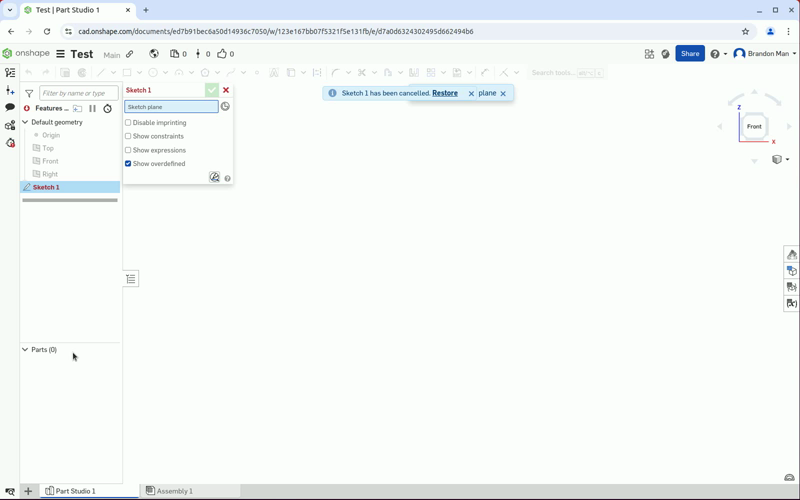
mouse_move(73, 163)
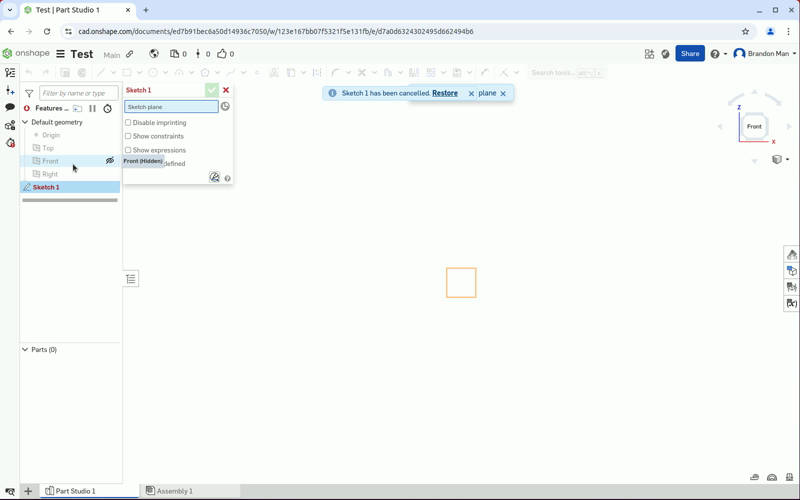
click(73, 163)
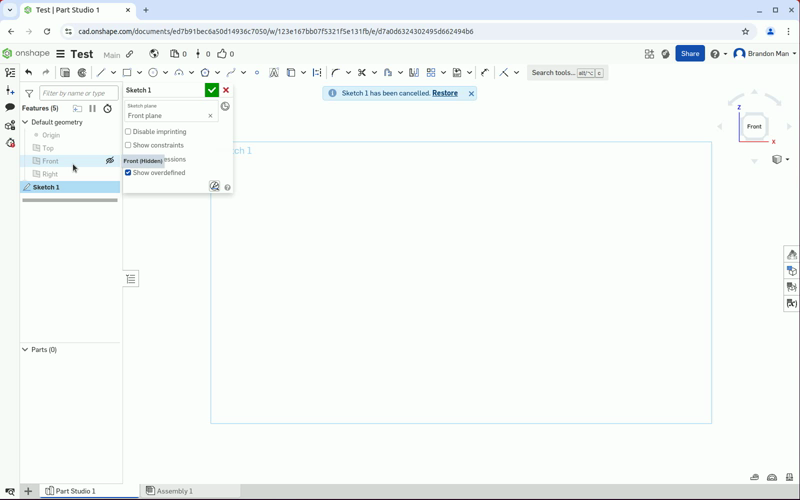
mouse_move(73, 352)
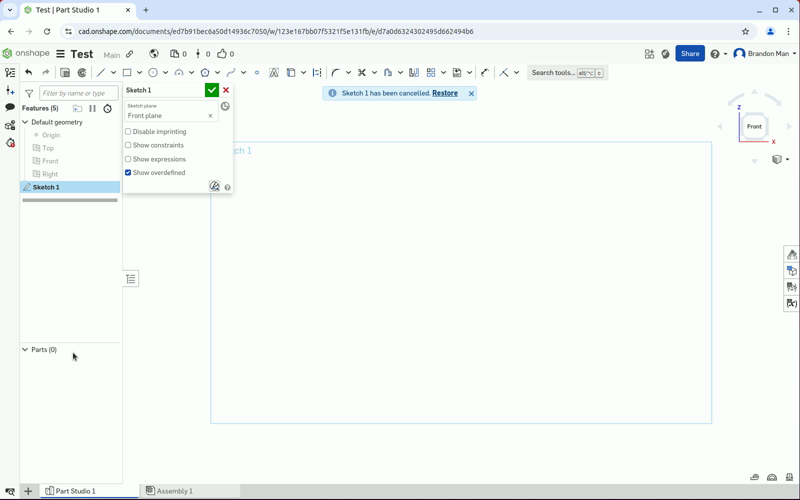
key(y)
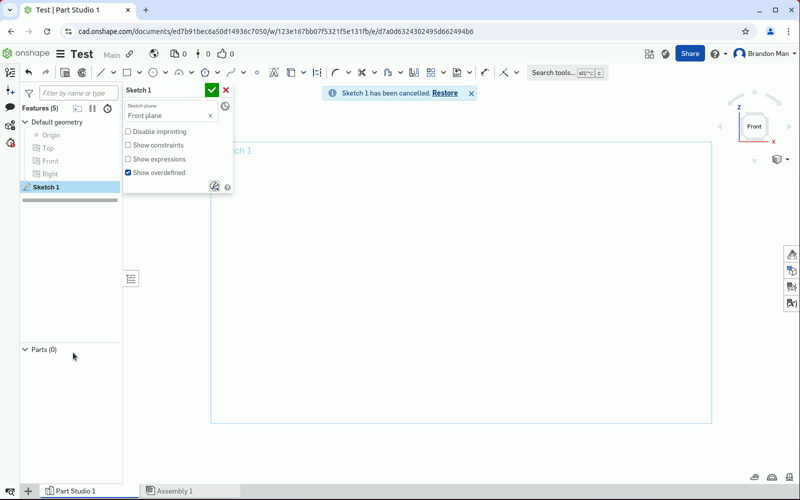
key(l)
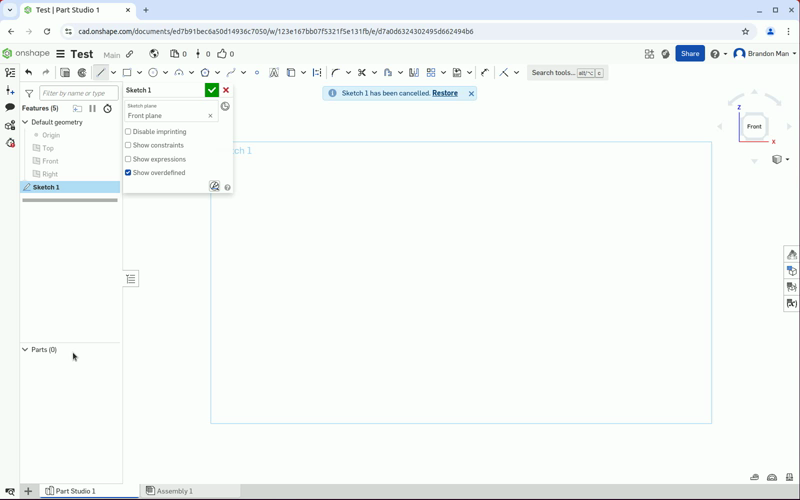
key_down(shift)
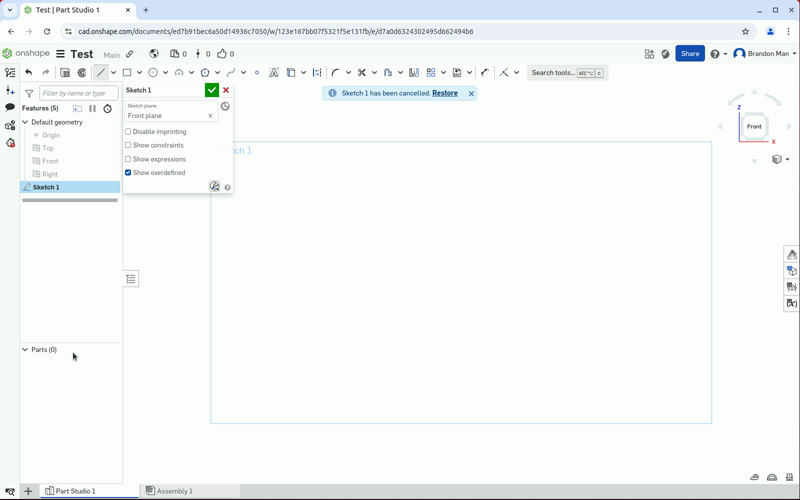
mouse_move(392, 395)
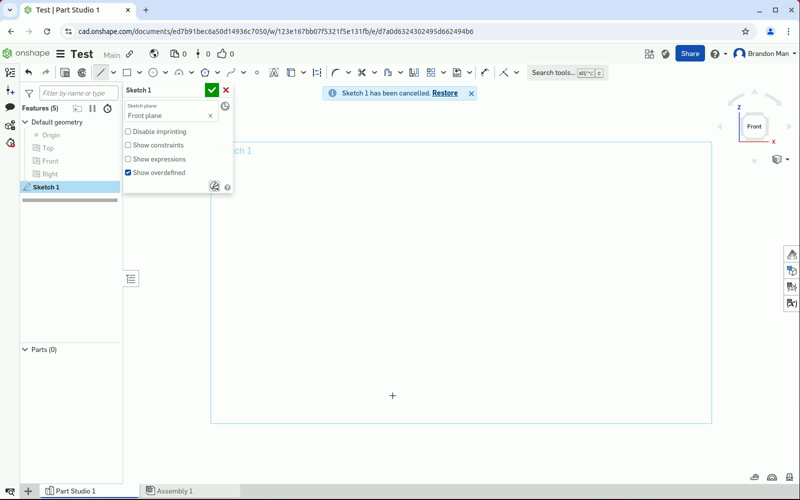
click(392, 395)
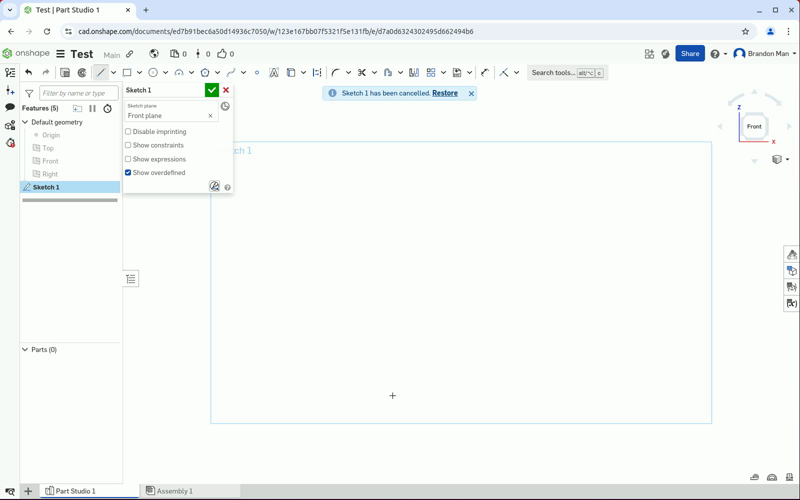
key_up(shift)
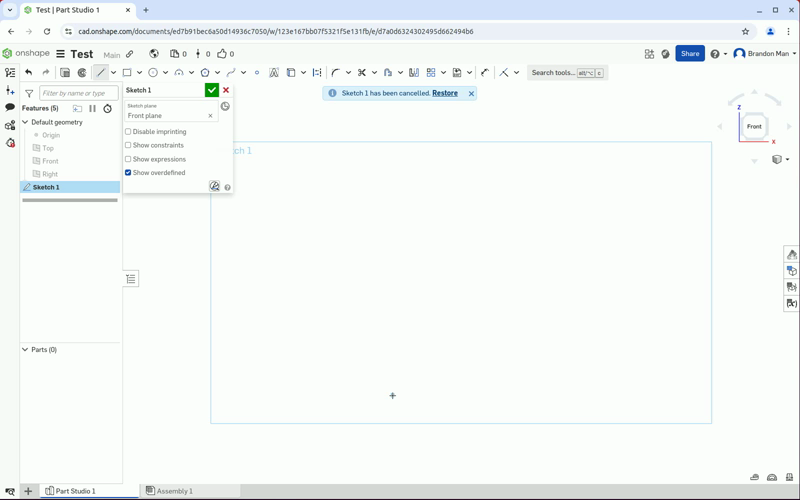
key_down(shift)
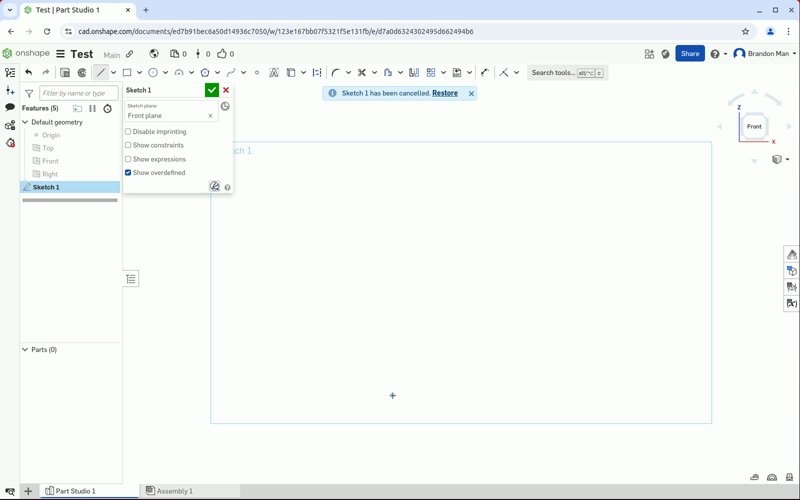
mouse_move(527, 395)
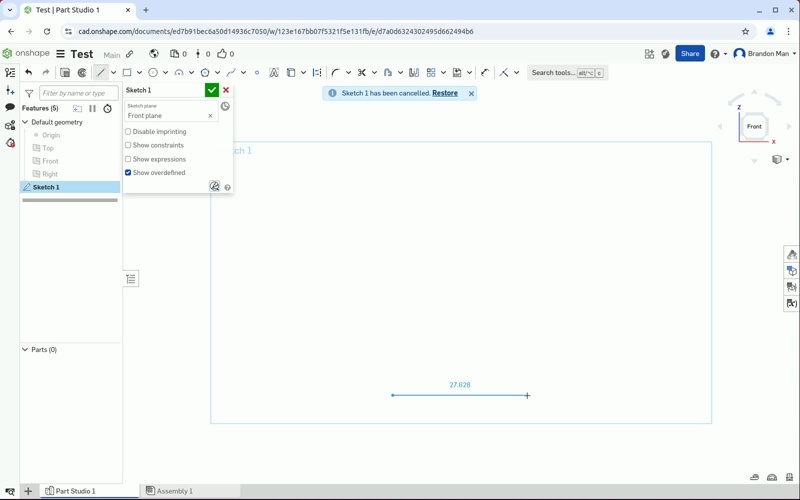
click(527, 395)
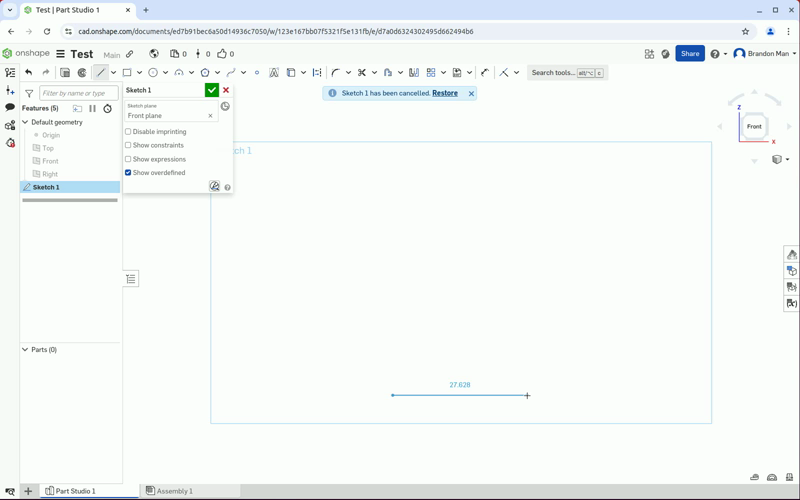
key_up(shift)
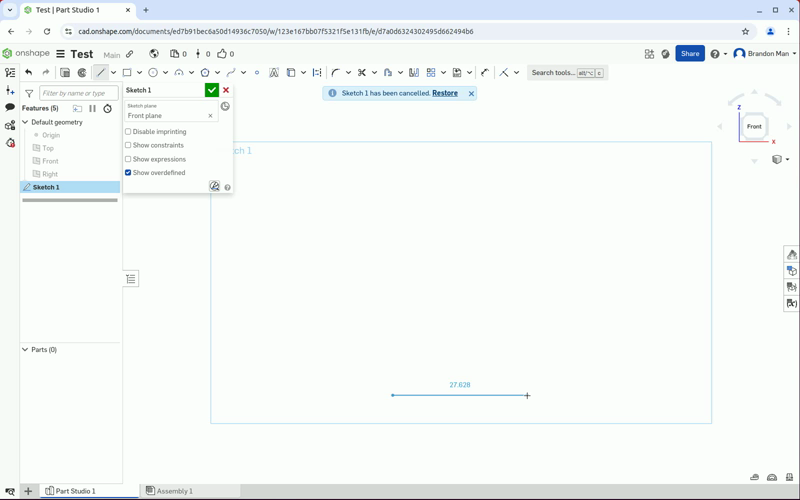
key_down(shift)
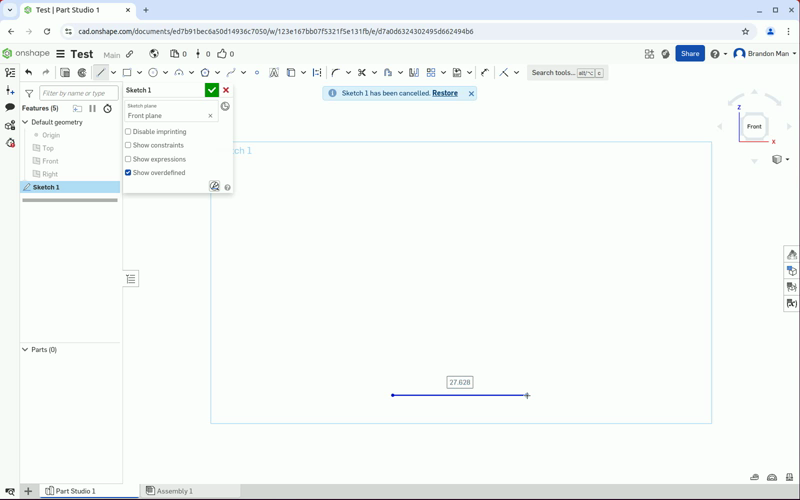
mouse_move(527, 171)
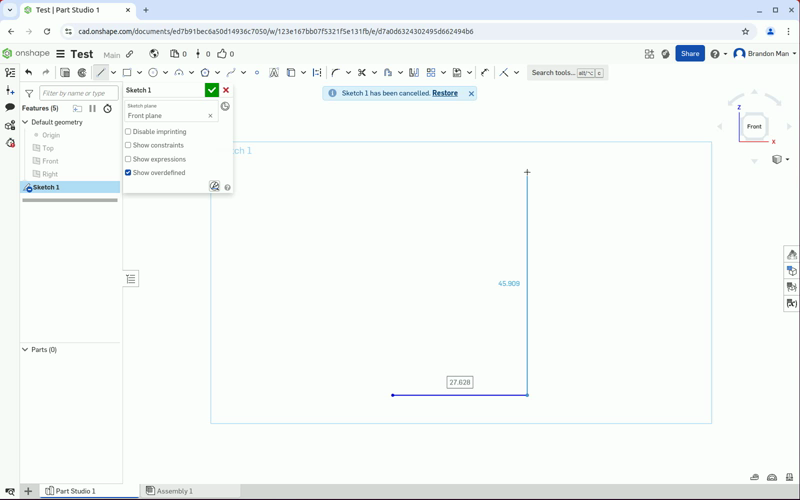
click(527, 171)
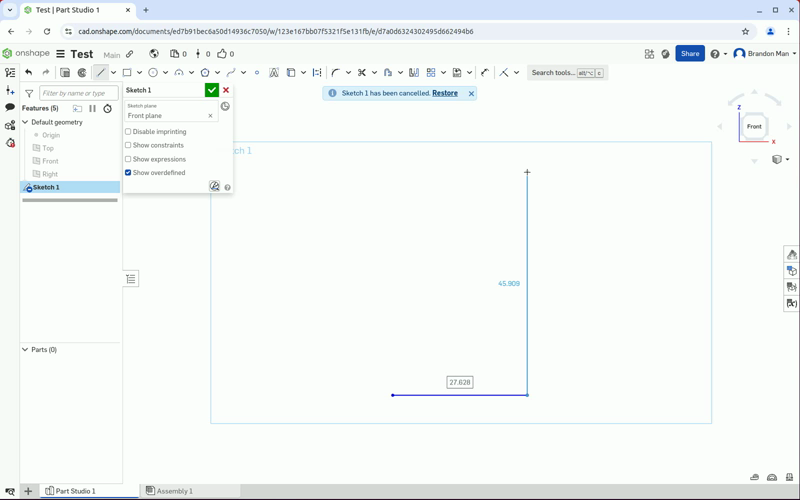
key_up(shift)
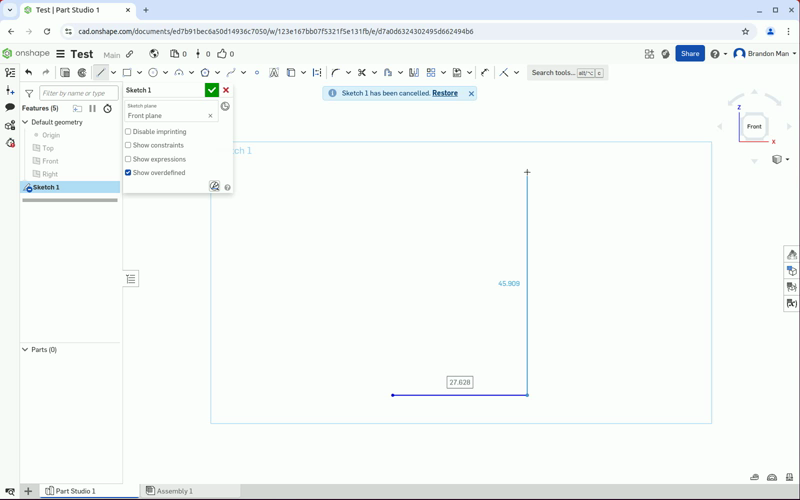
key_down(shift)
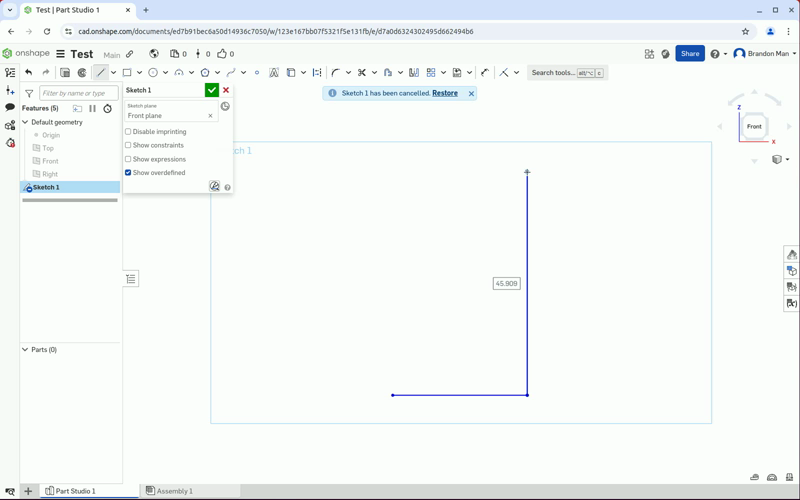
mouse_move(392, 171)
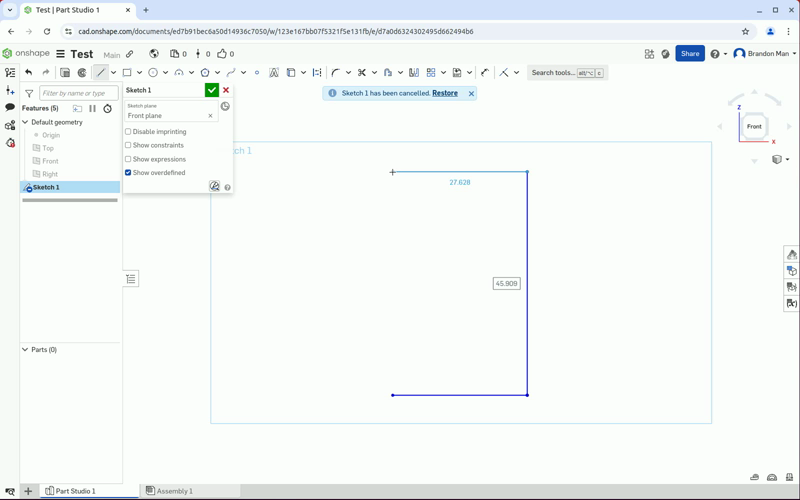
click(392, 171)
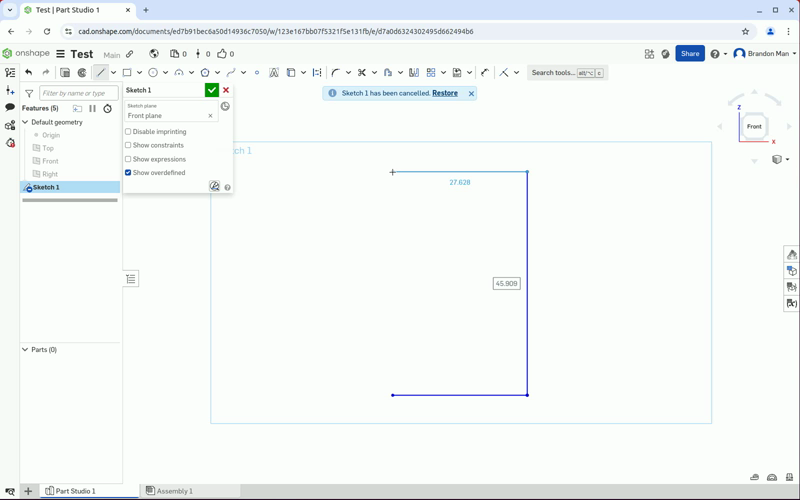
key_up(shift)
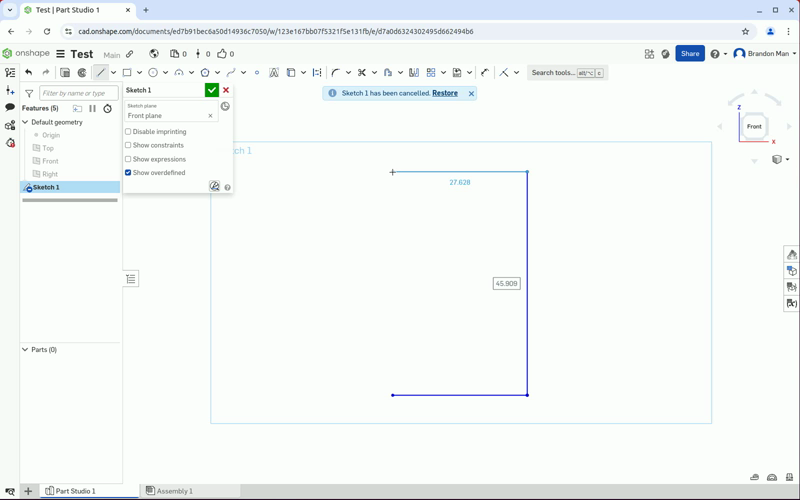
key_down(shift)
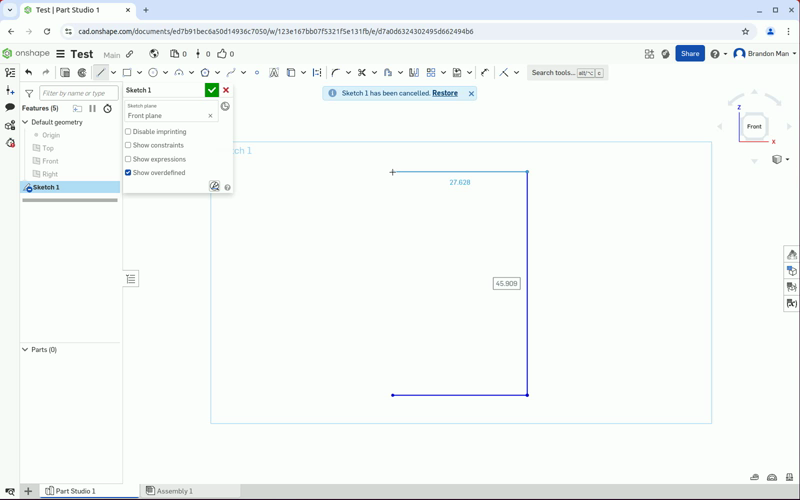
mouse_move(392, 395)
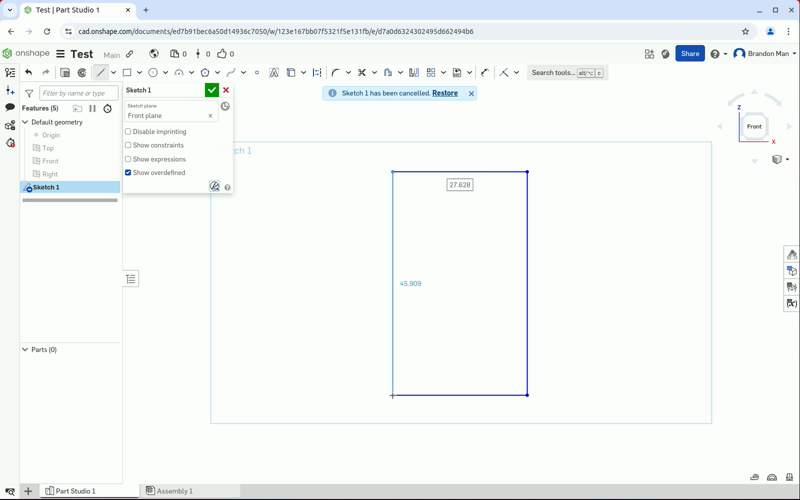
key_up(shift)
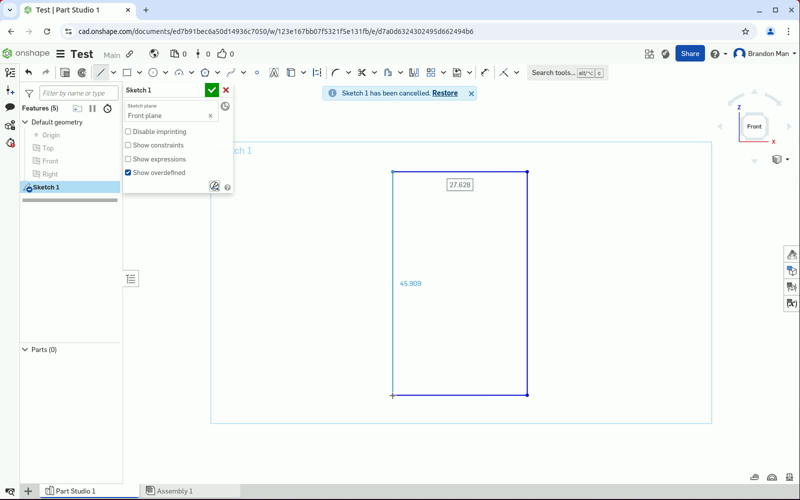
click(392, 395)
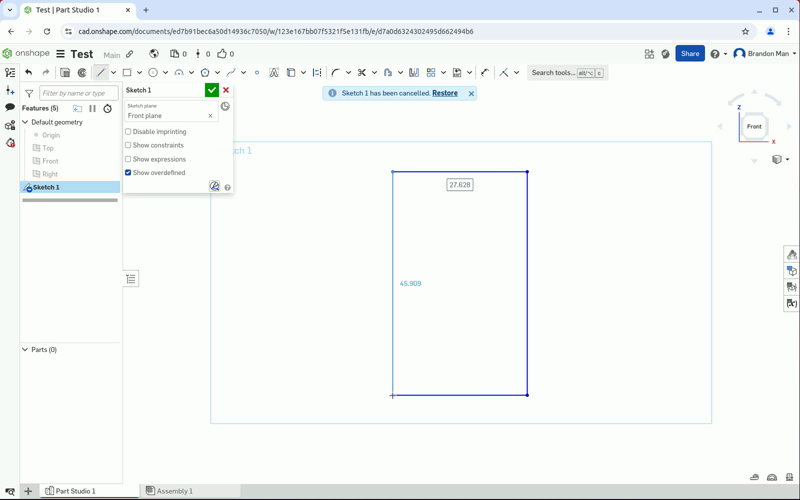
key(esc)
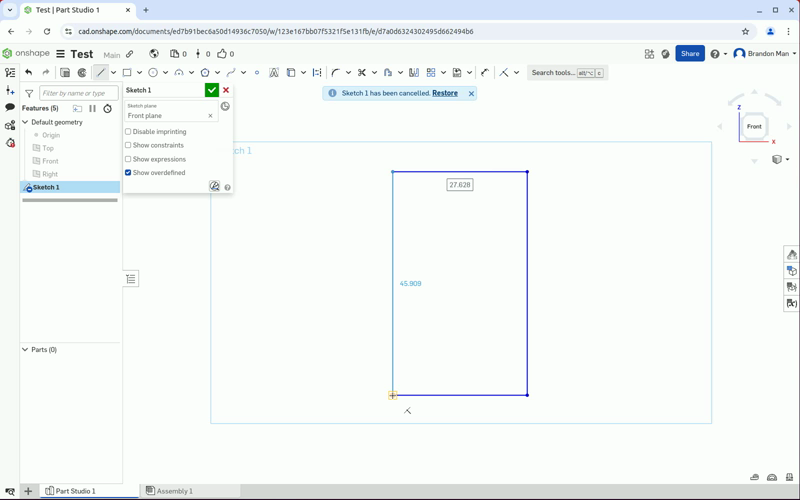
mouse_move(480, 265)
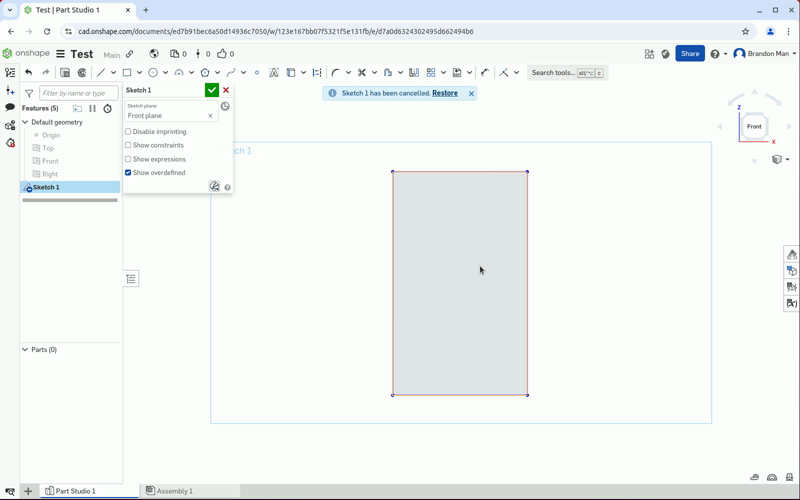
click(480, 265)
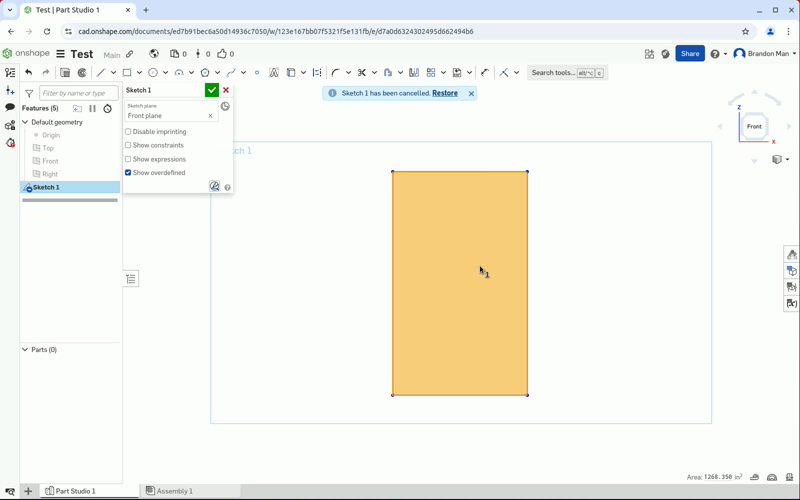
mouse_move(73, 352)
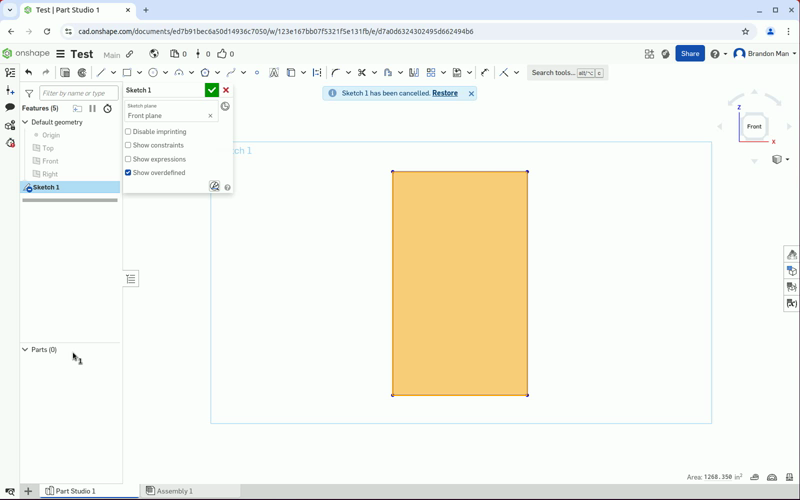
key(shift+y)
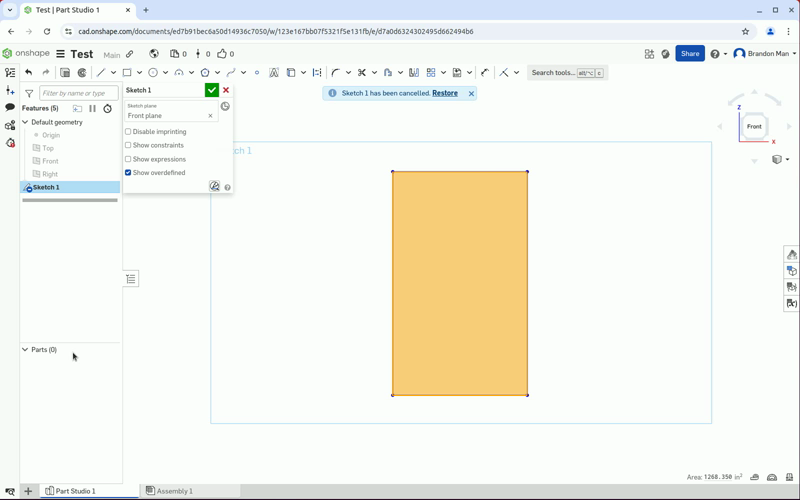
key(shift+e)
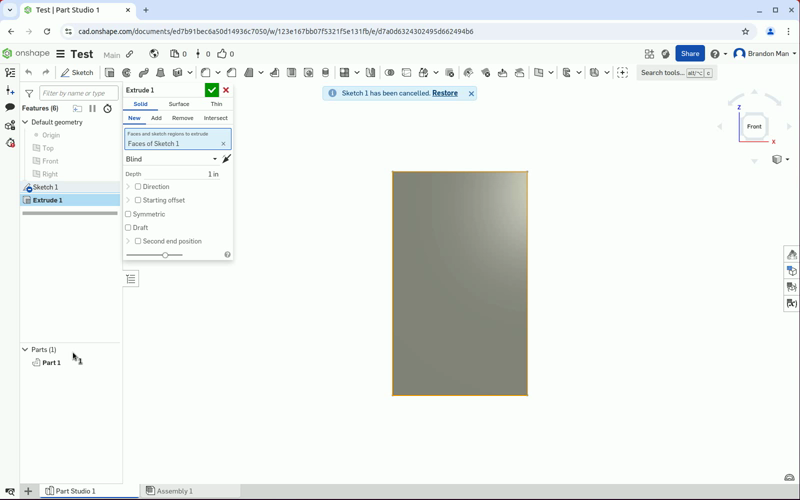
mouse_move(143, 106)
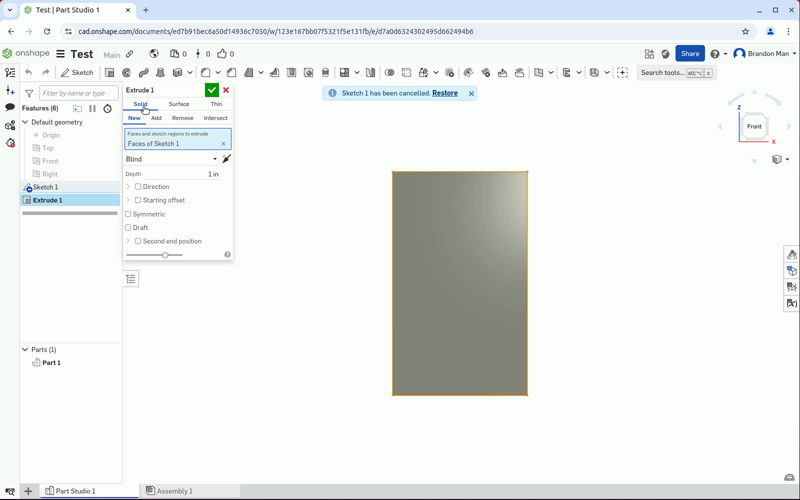
click(143, 106)
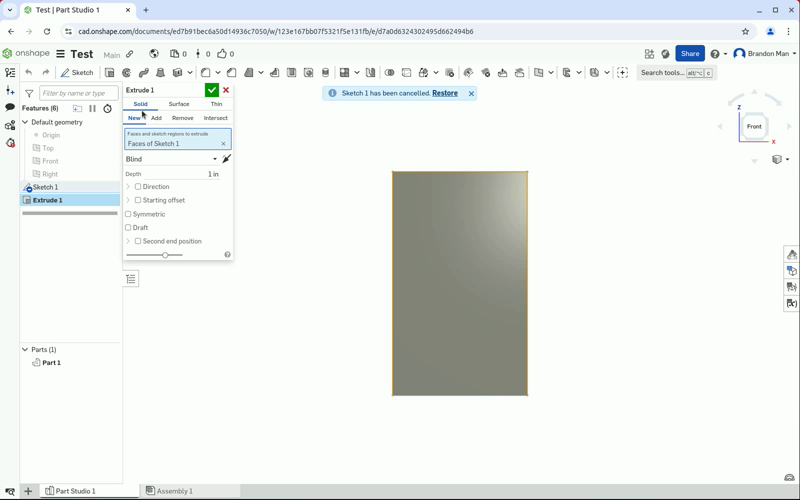
mouse_move(137, 120)
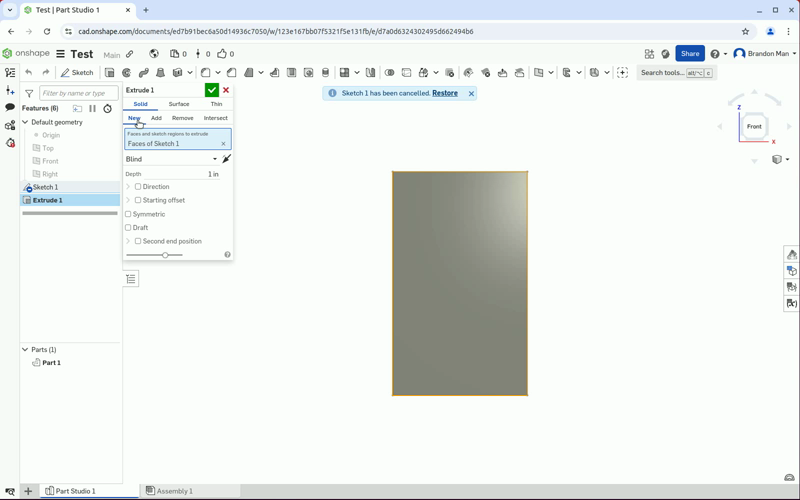
click(137, 120)
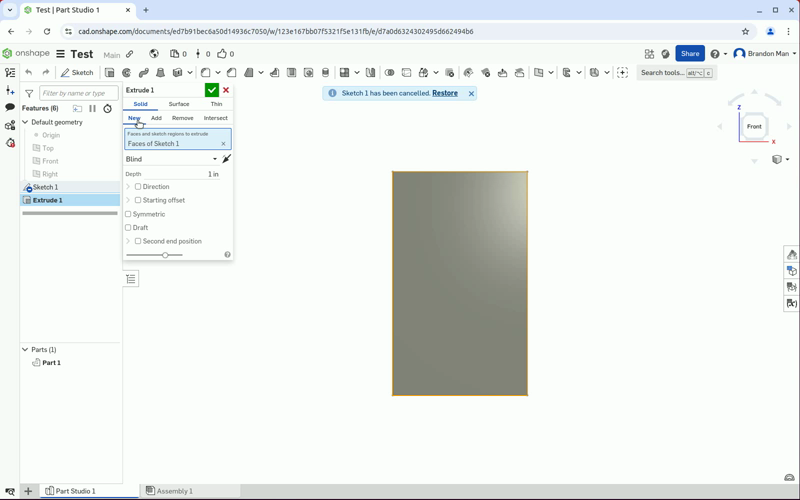
key(tab, 4)
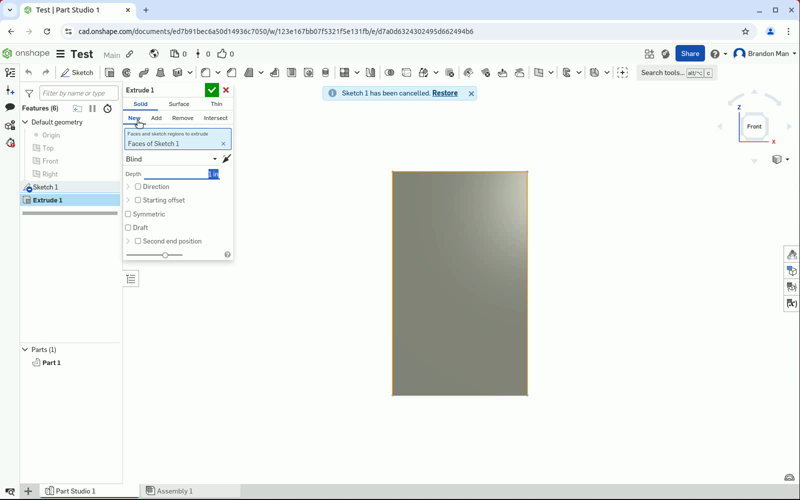
text(1.685)
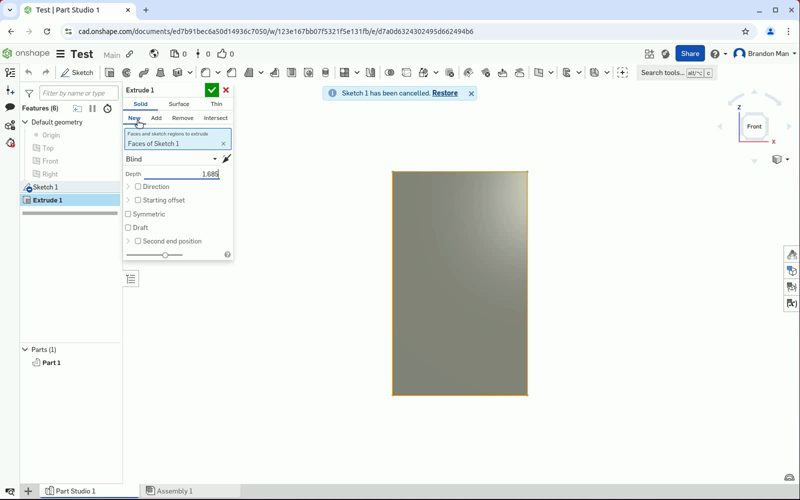
key(enter)
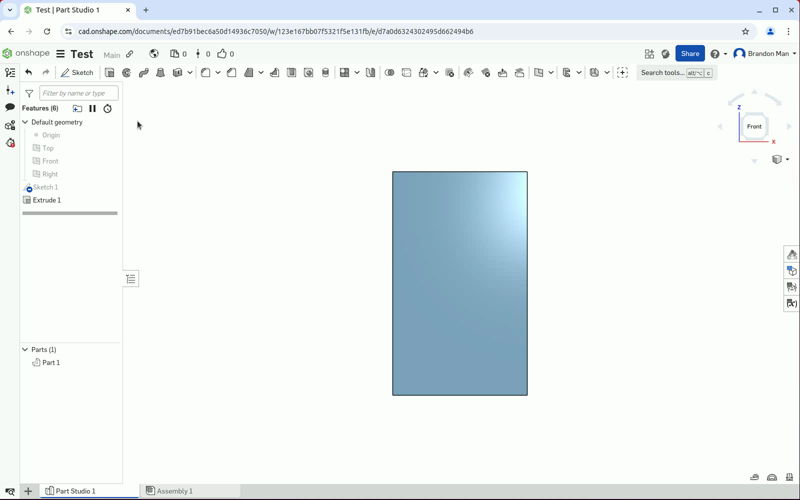
key(shift+h)
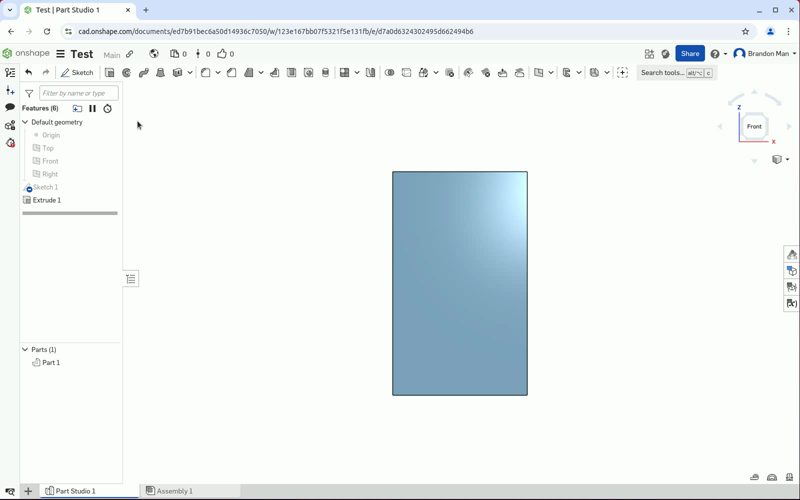
key(shift+h)
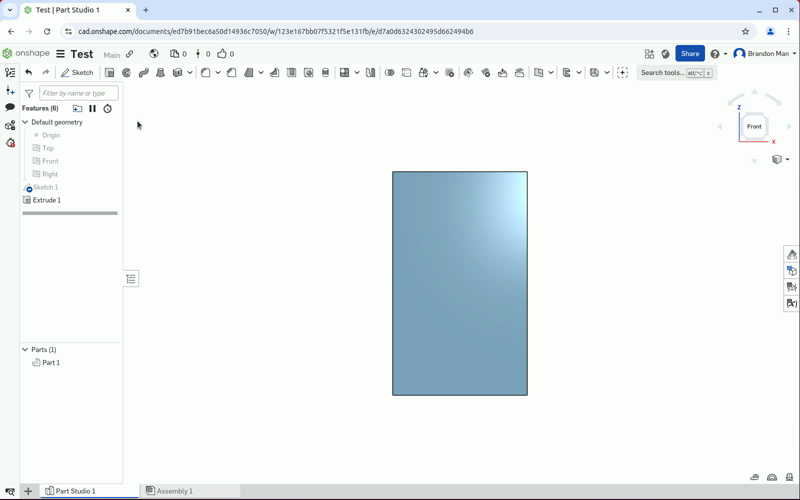
mouse_move(73, 189)
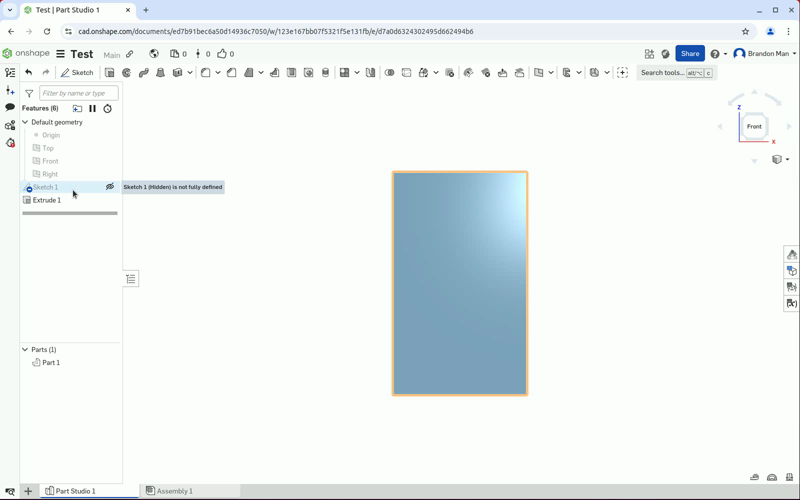
click(73, 189)
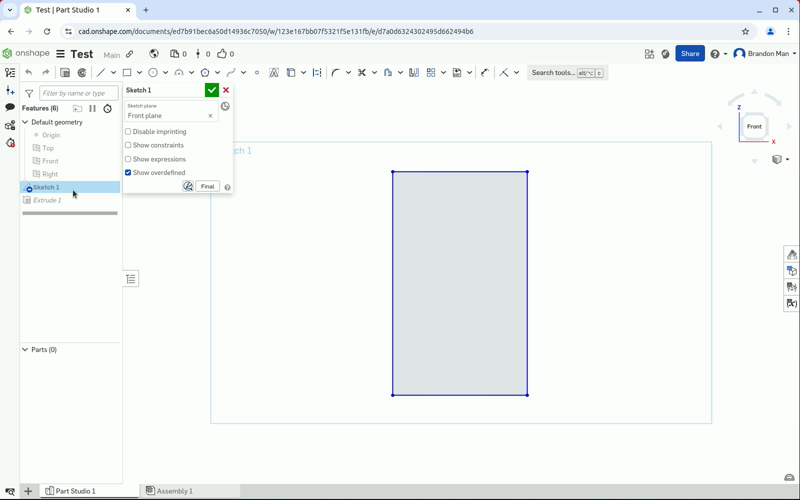
mouse_move(229, 92)
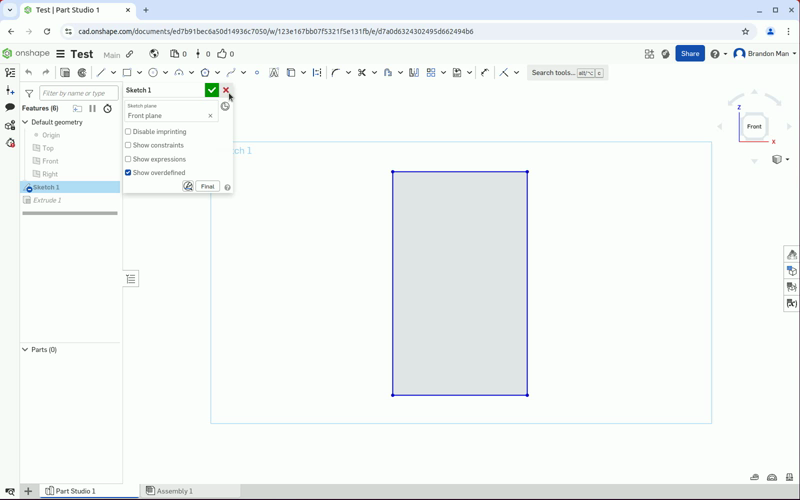
click(229, 92)
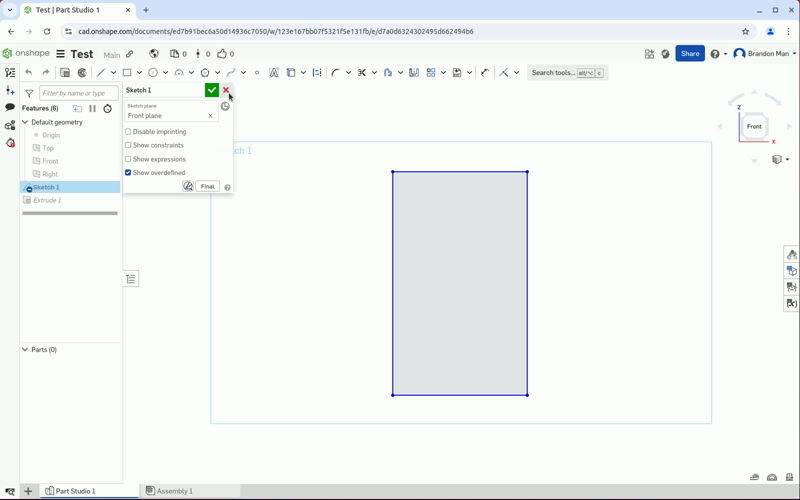
key(shift+s)
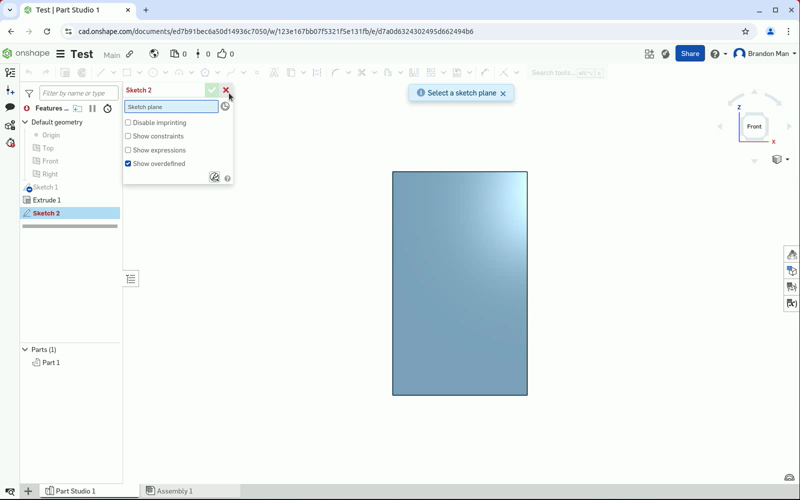
mouse_move(73, 163)
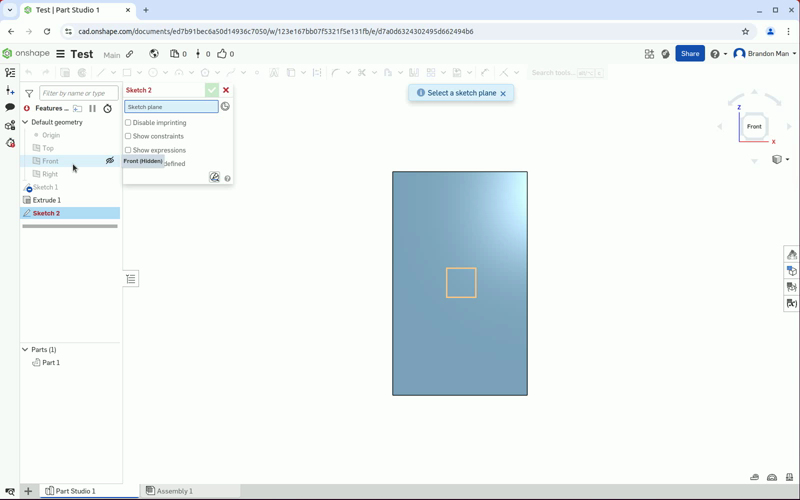
click(73, 163)
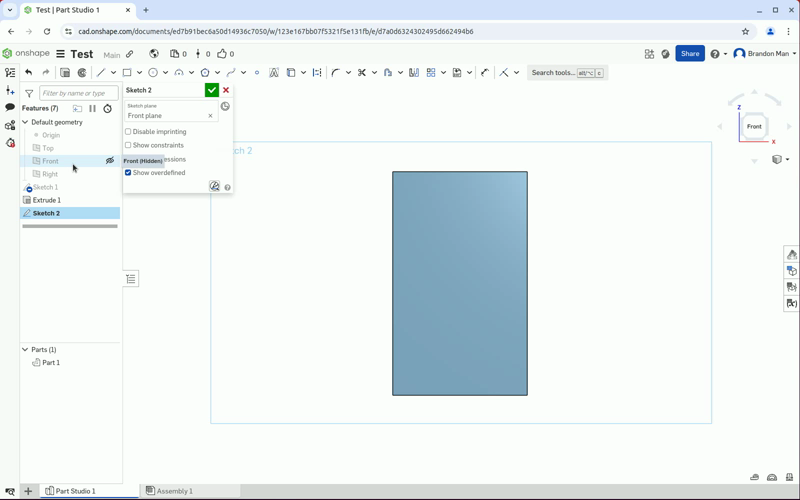
mouse_move(73, 352)
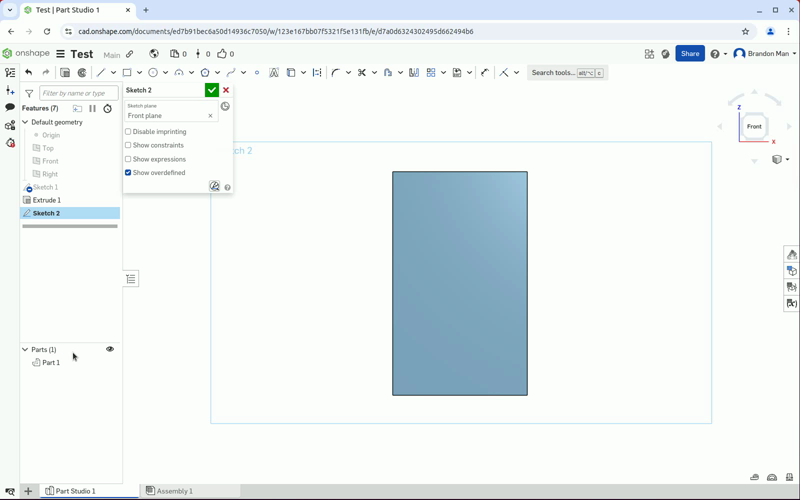
key(y)
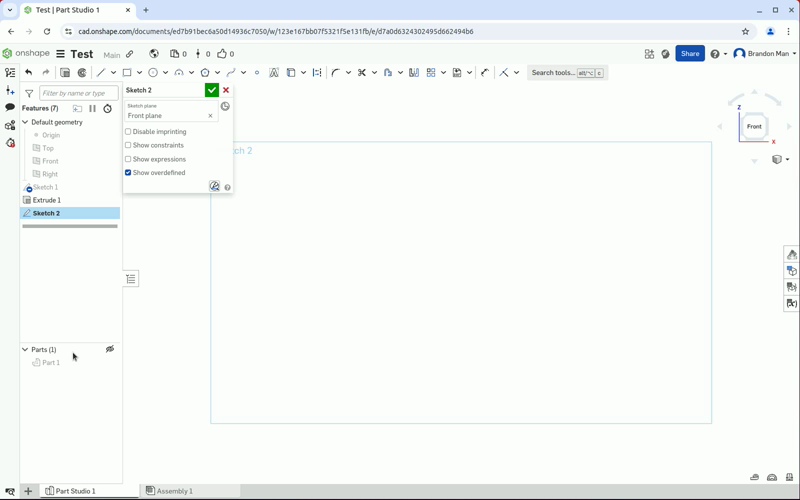
key(l)
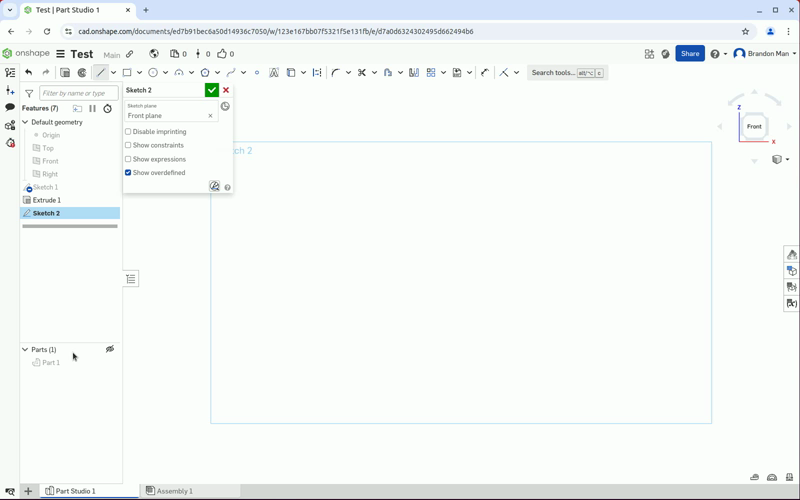
key_down(shift)
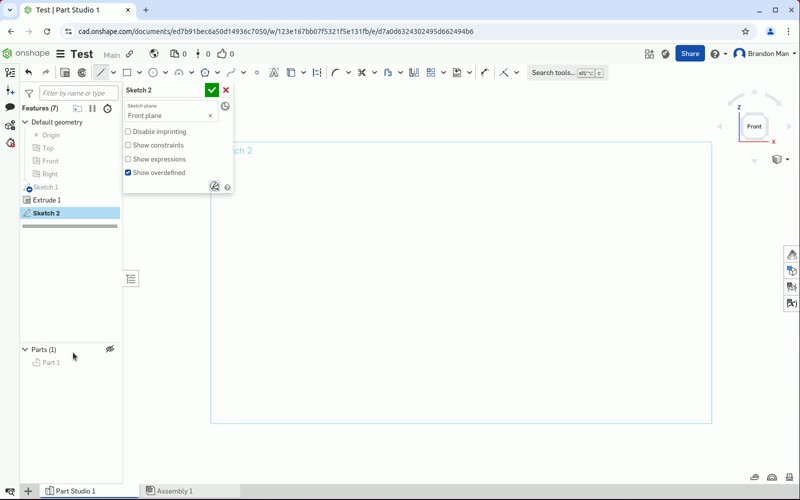
mouse_move(417, 345)
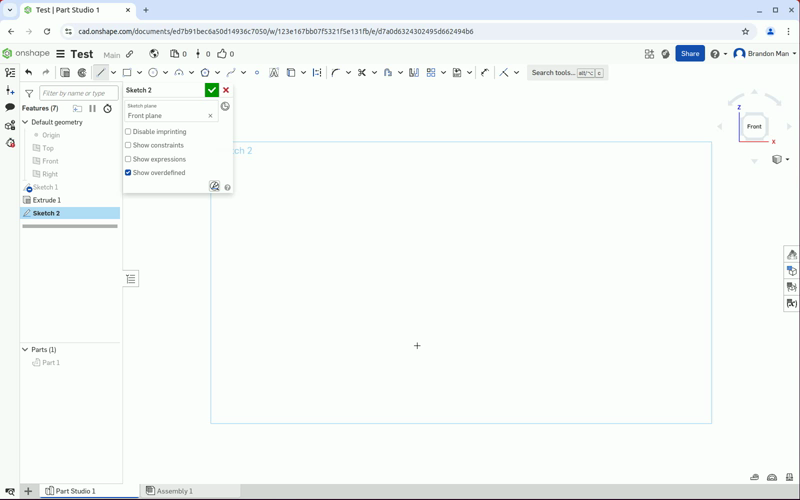
click(417, 345)
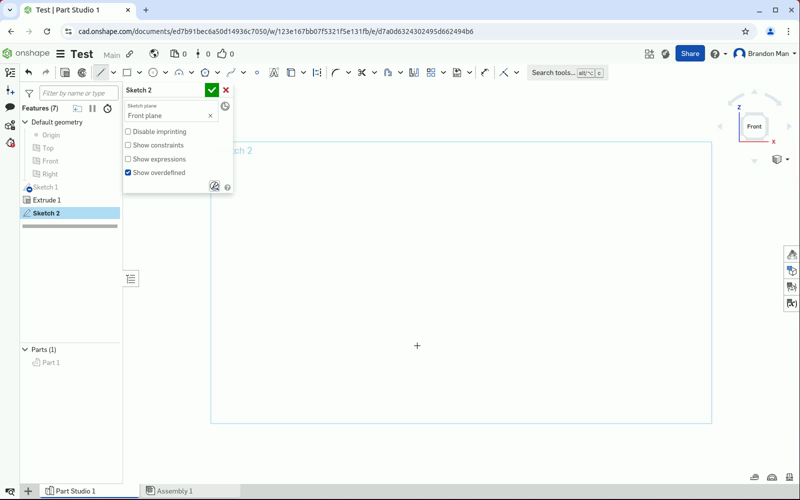
key_up(shift)
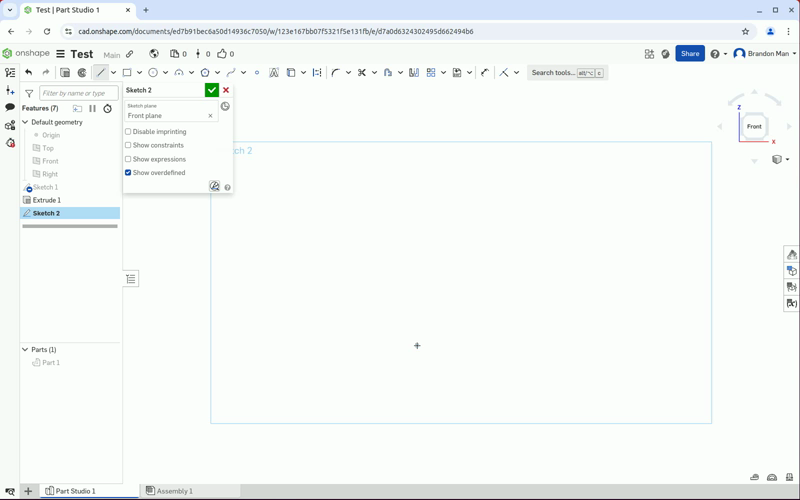
key_down(shift)
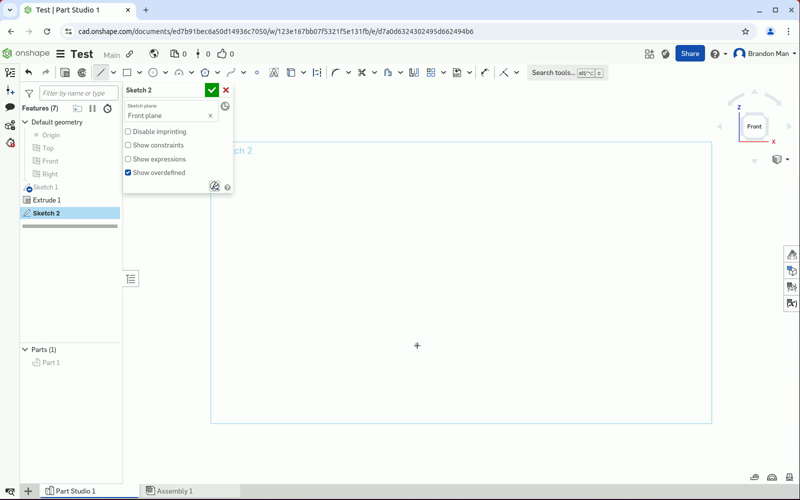
mouse_move(504, 345)
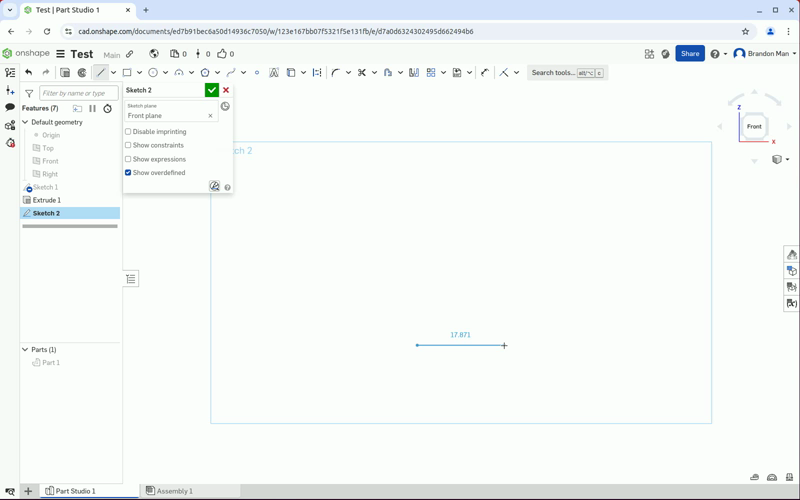
click(504, 345)
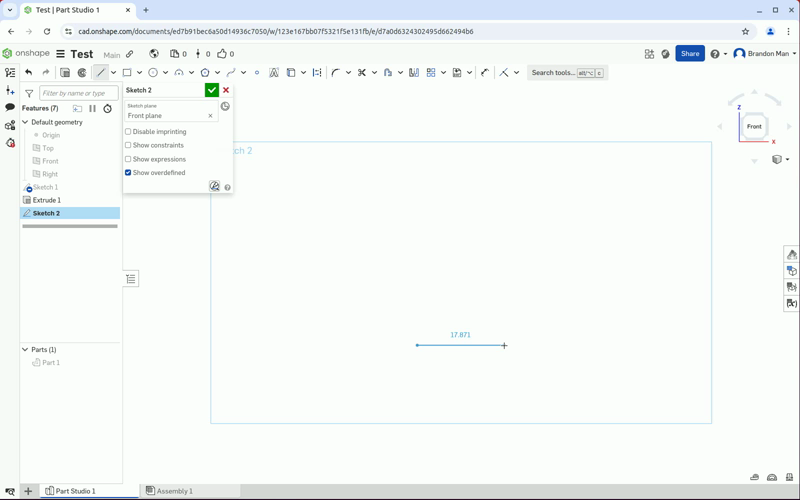
key_up(shift)
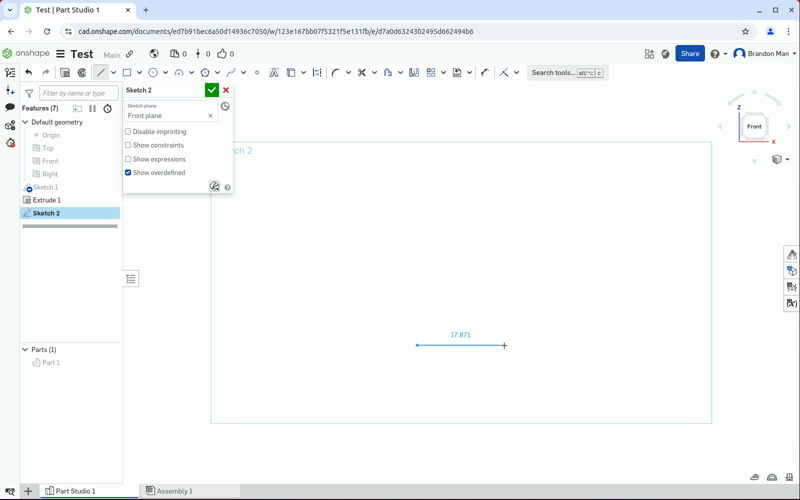
key_down(shift)
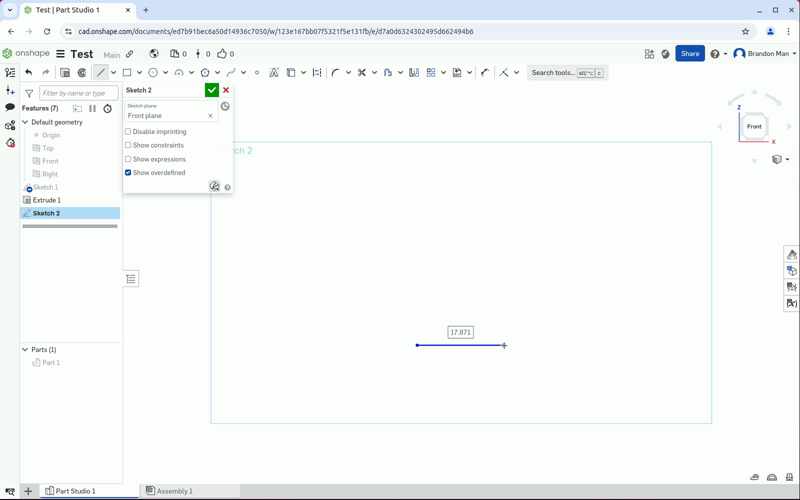
mouse_move(534, 345)
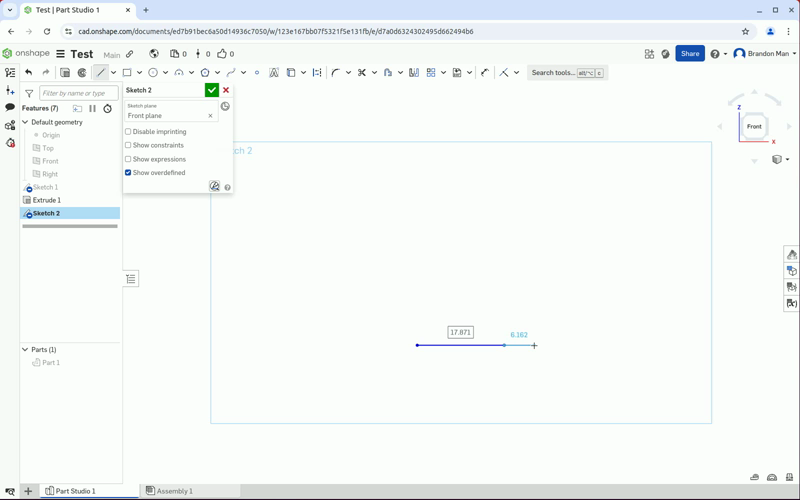
mouse_move(504, 326)
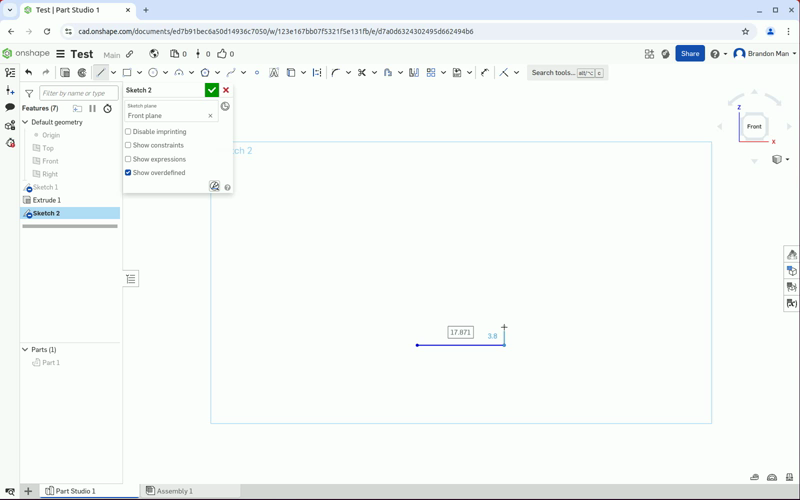
click(504, 326)
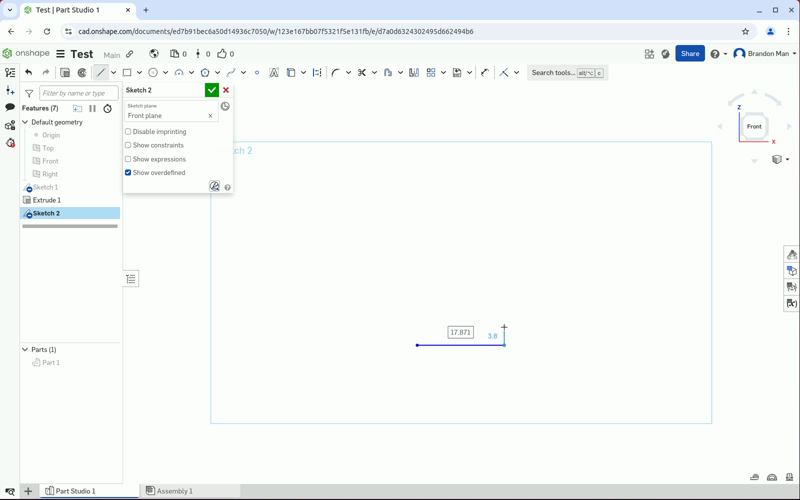
key_up(shift)
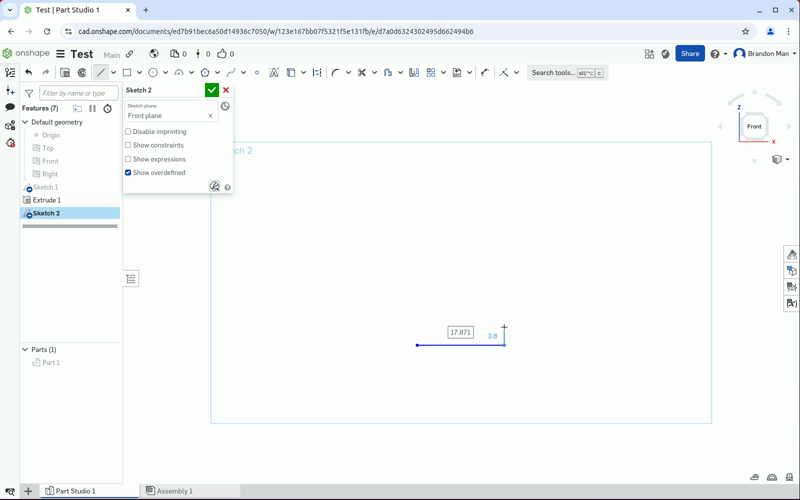
key_down(shift)
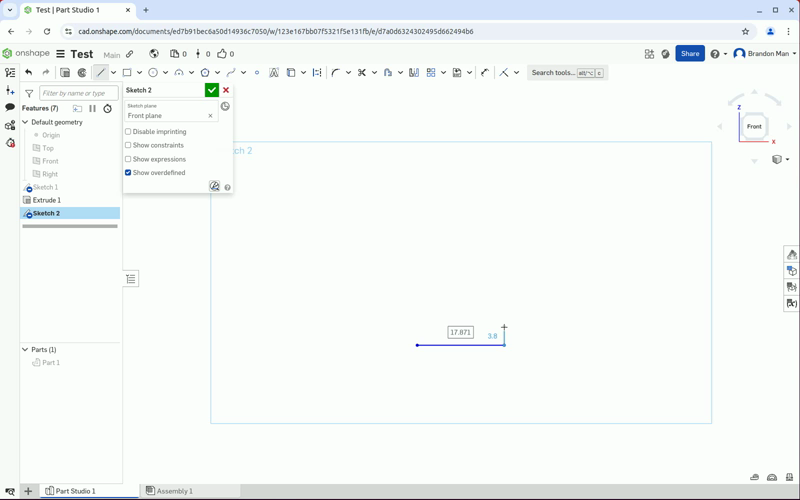
mouse_move(417, 326)
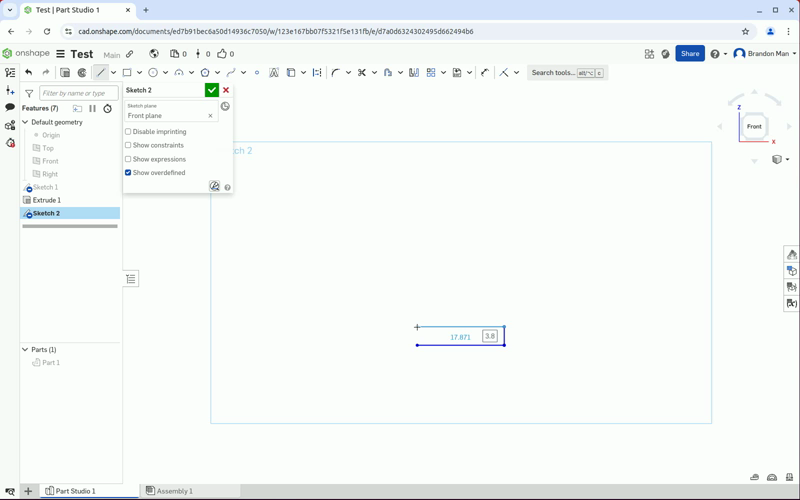
click(417, 326)
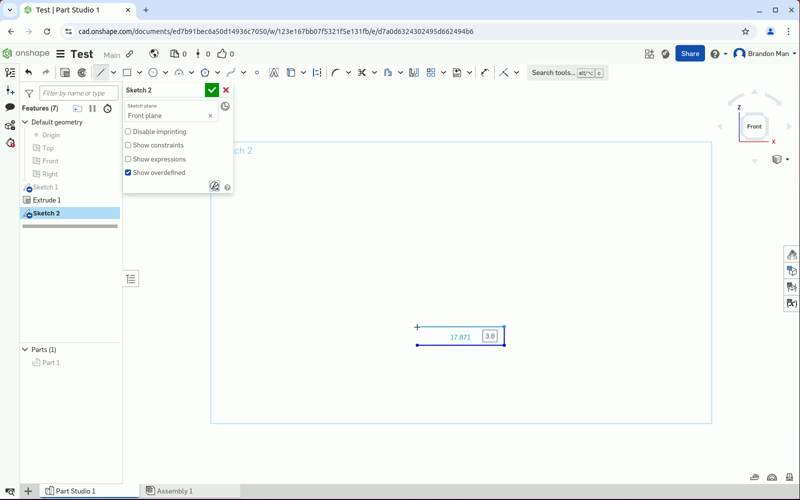
key_up(shift)
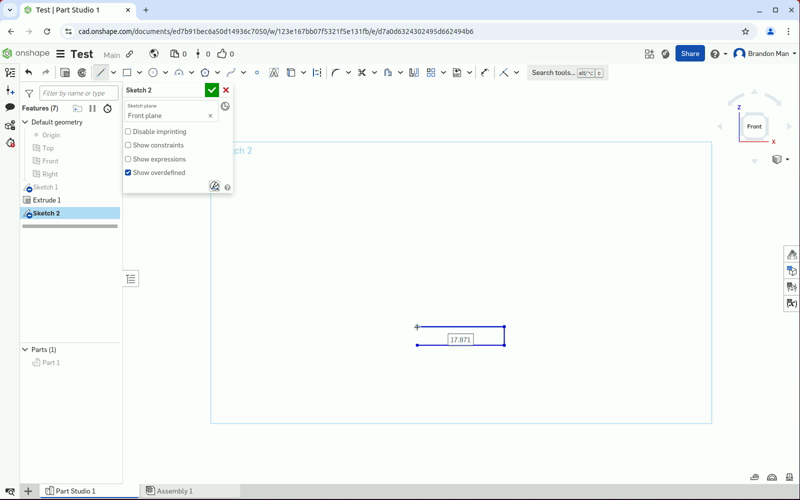
mouse_move(447, 326)
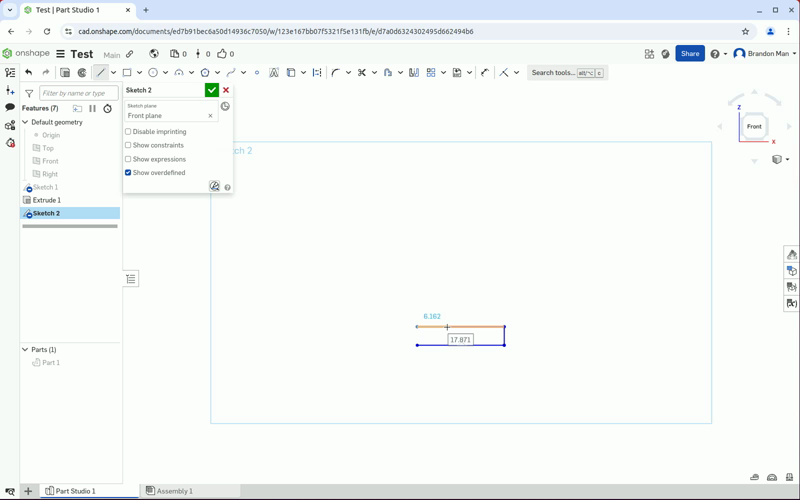
key_down(shift)
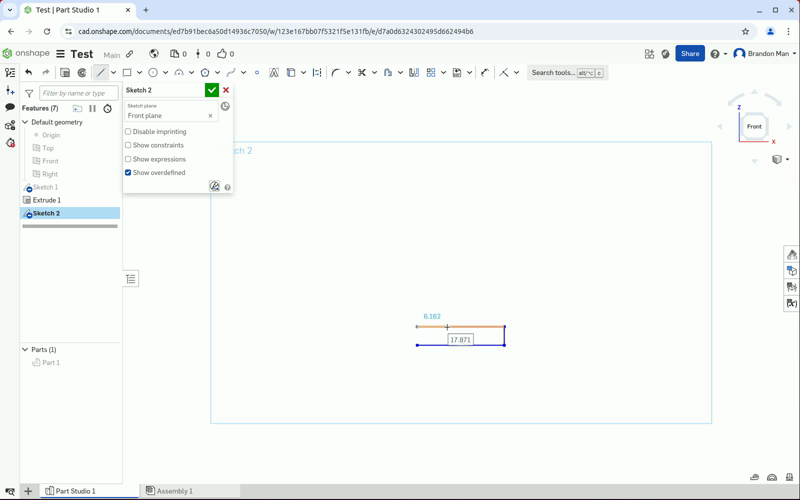
mouse_move(417, 345)
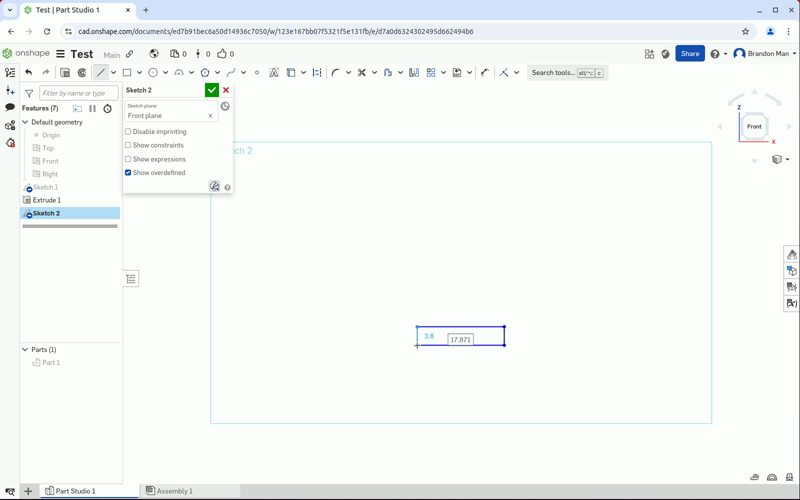
key_up(shift)
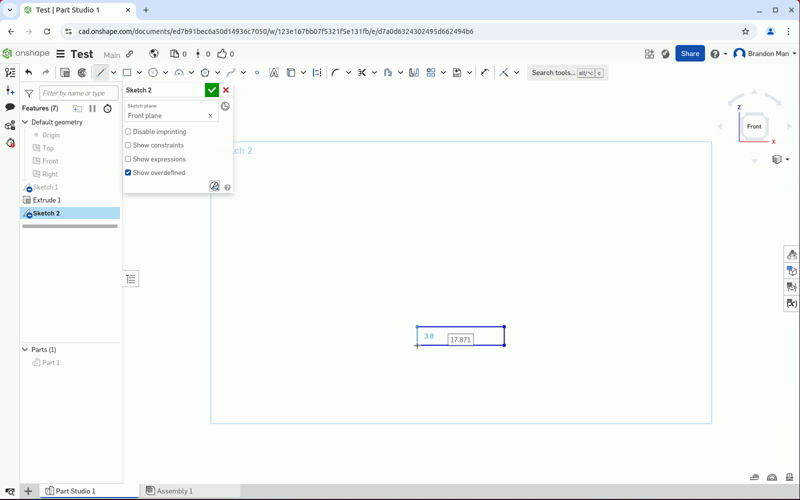
click(417, 345)
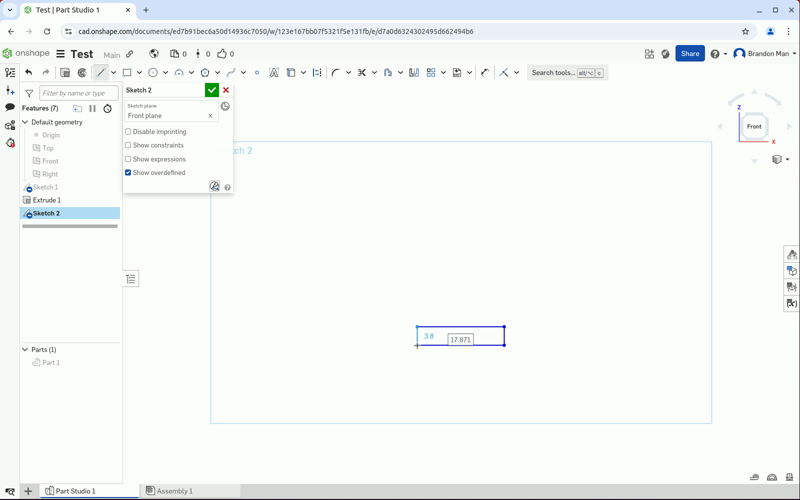
key(esc)
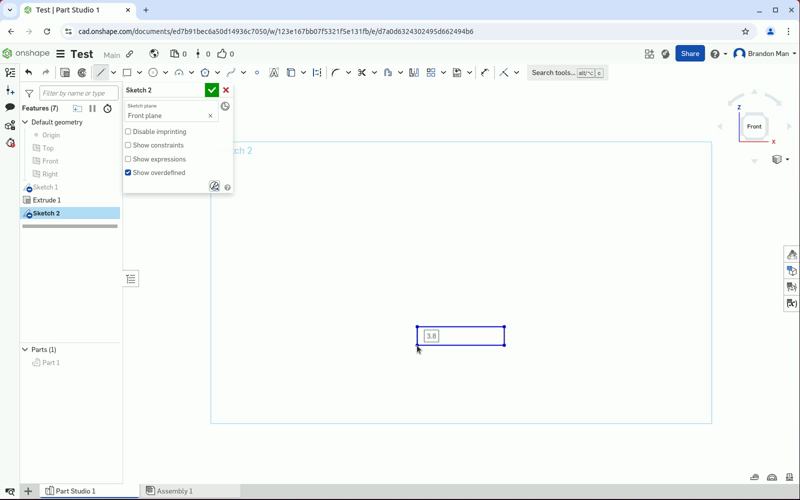
mouse_move(471, 328)
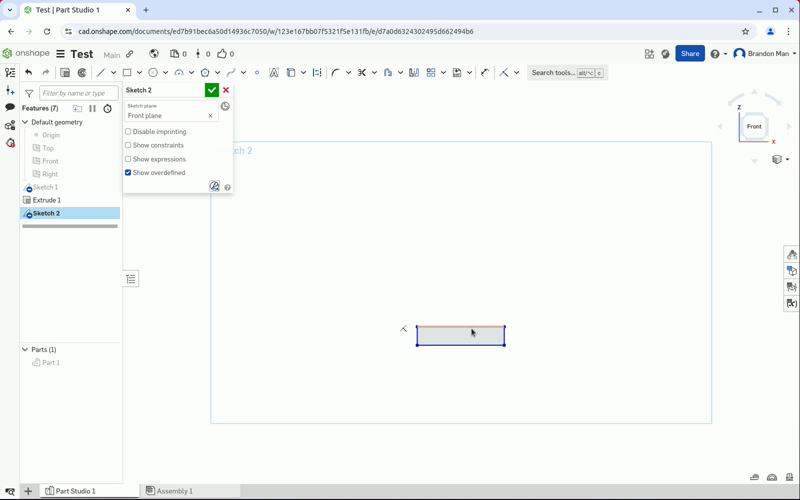
scroll(6)
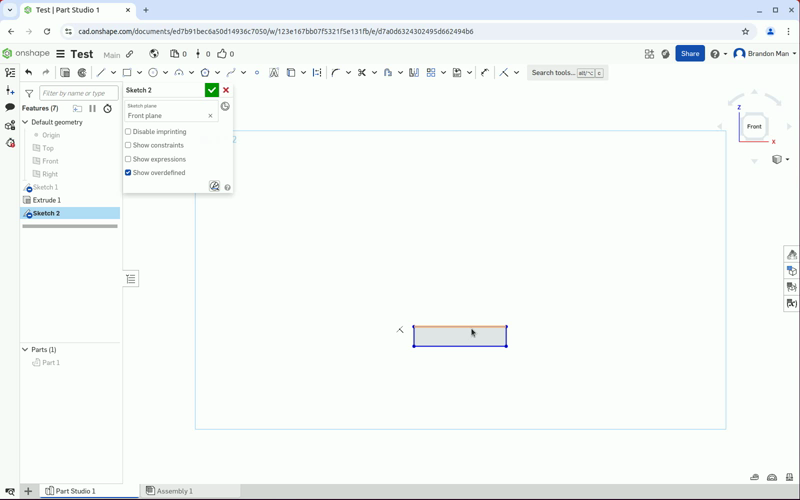
scroll(6)
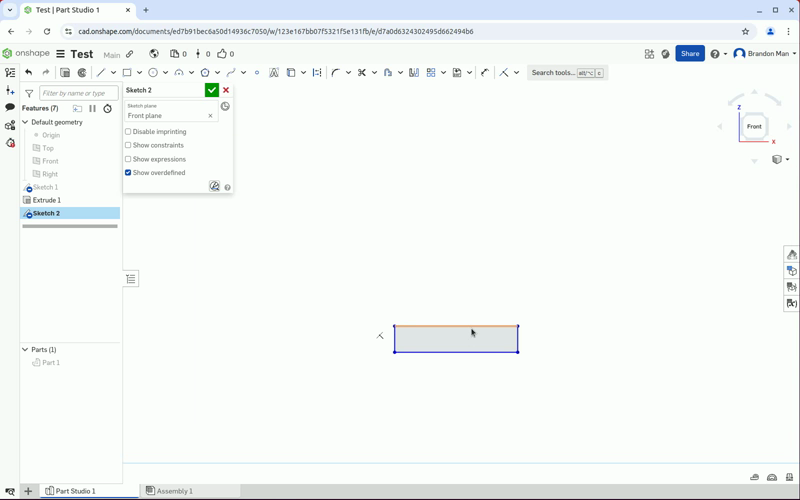
scroll(6)
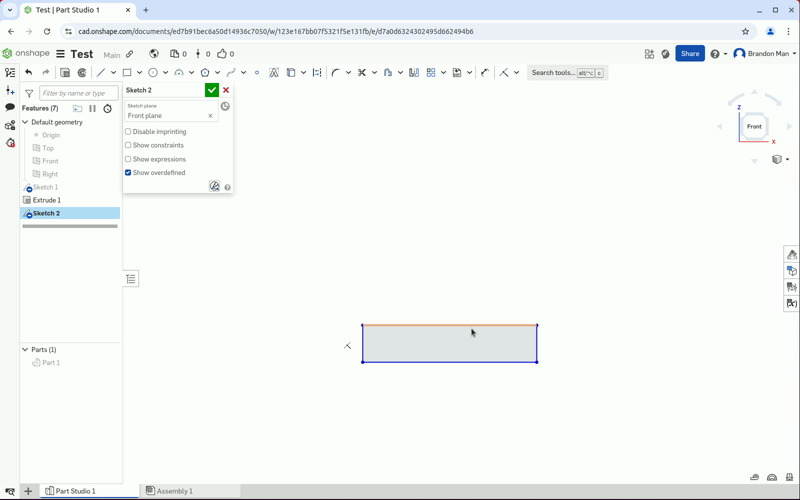
scroll(6)
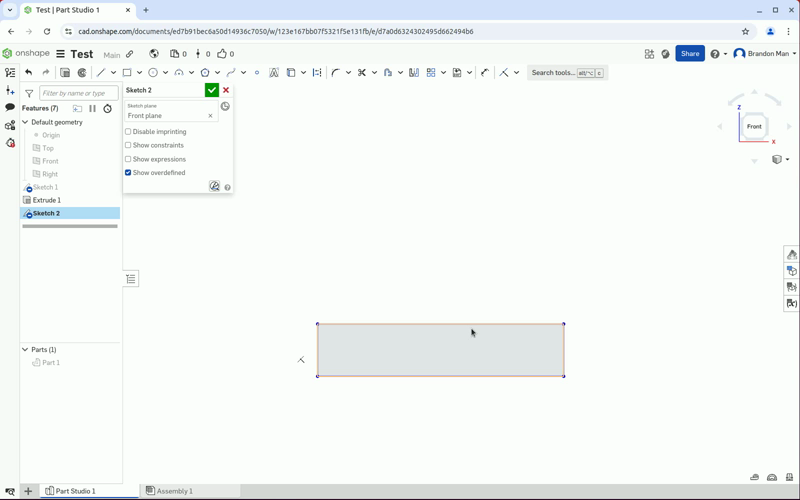
scroll(6)
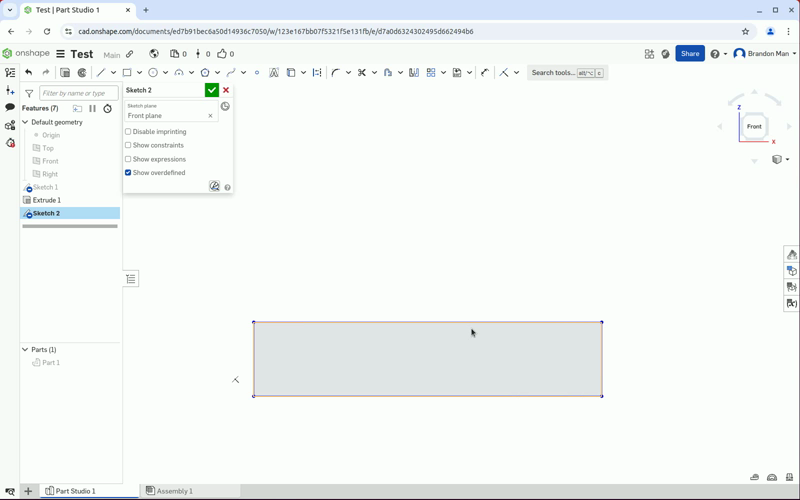
scroll(6)
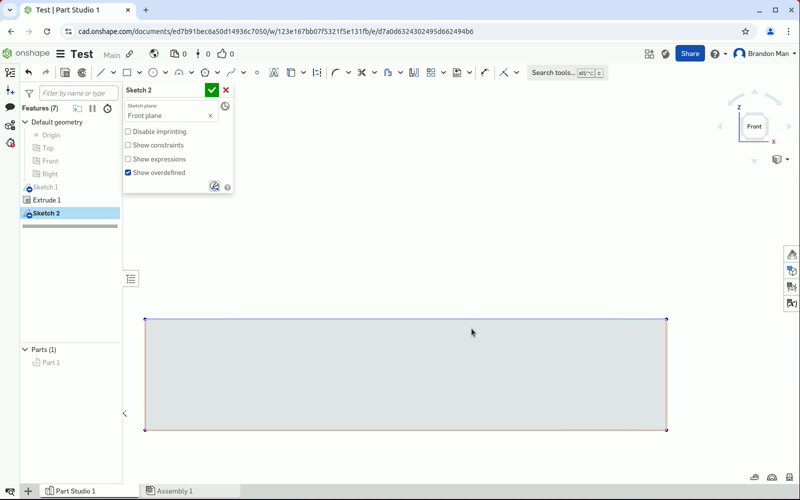
scroll(6)
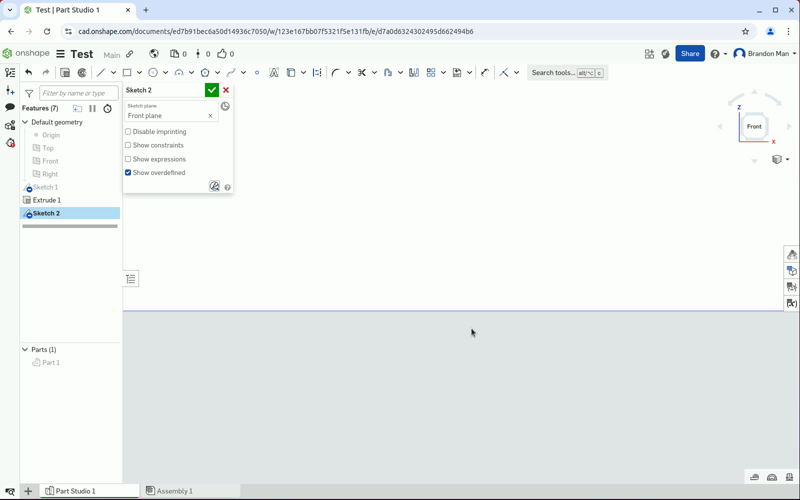
click(471, 328)
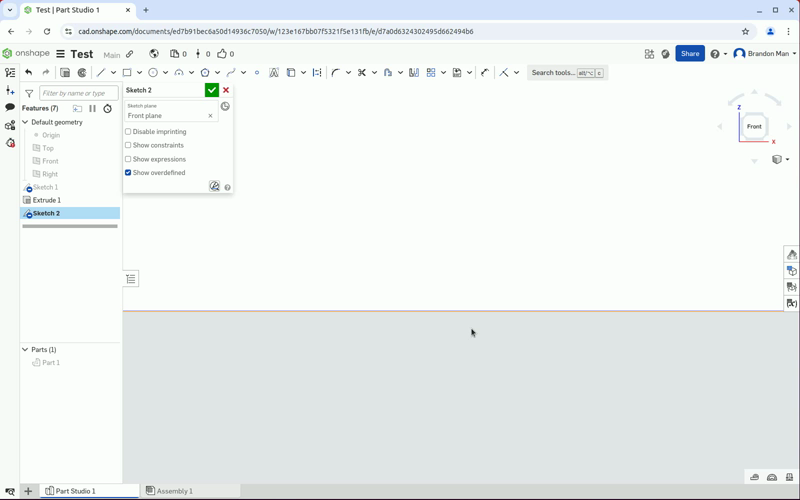
scroll(-6)
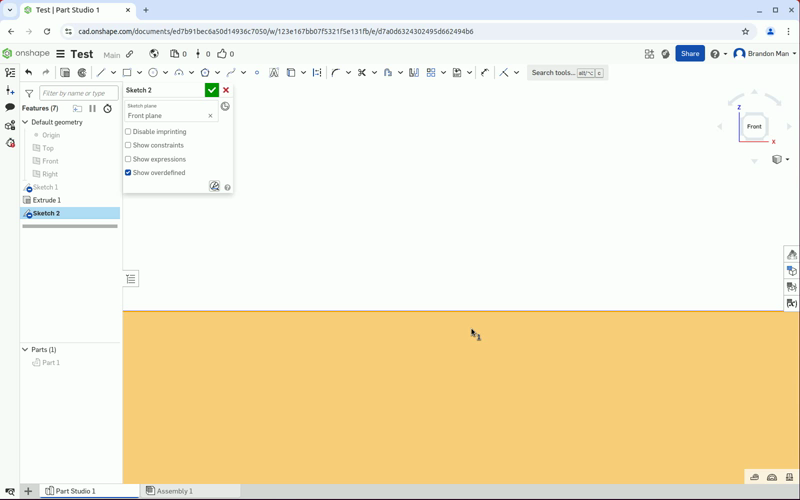
scroll(-6)
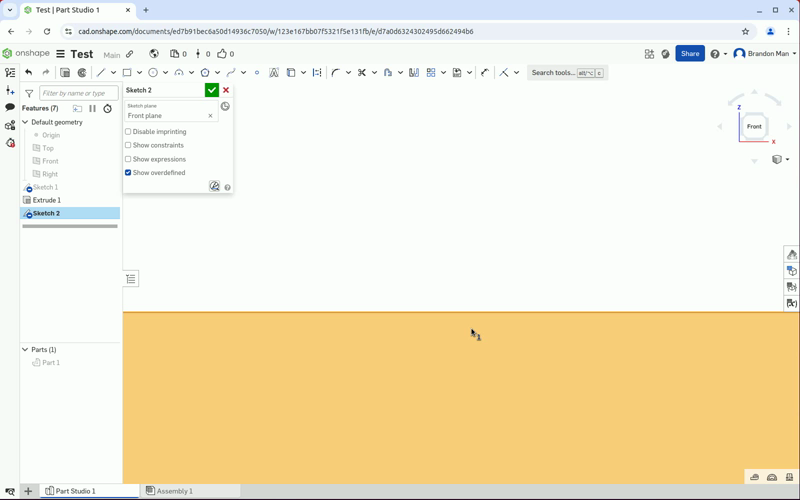
scroll(-6)
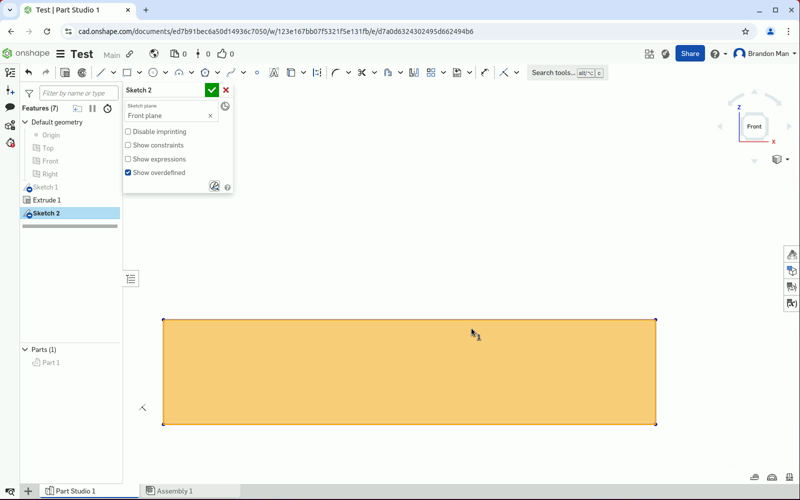
scroll(-6)
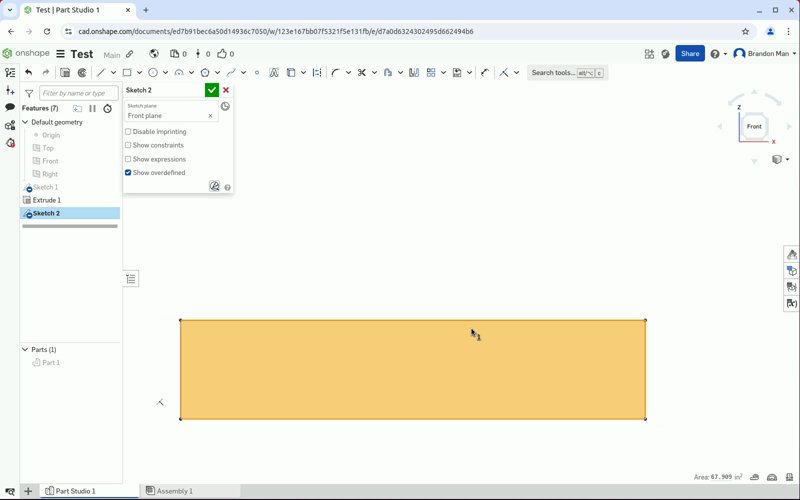
scroll(-6)
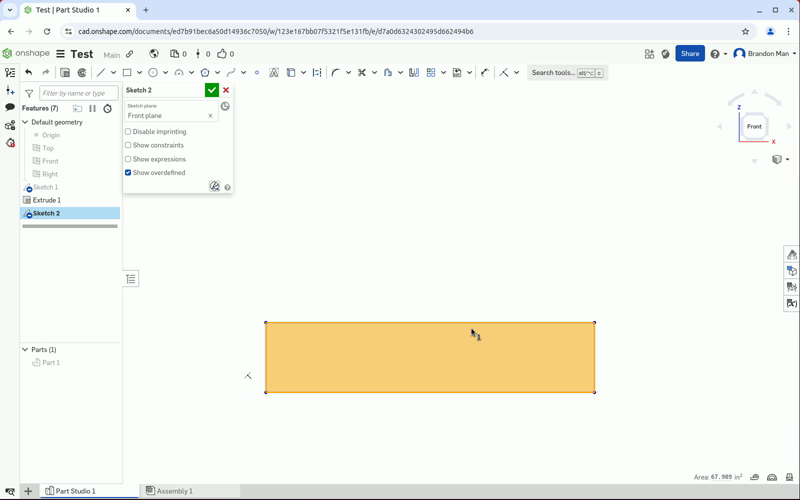
scroll(-6)
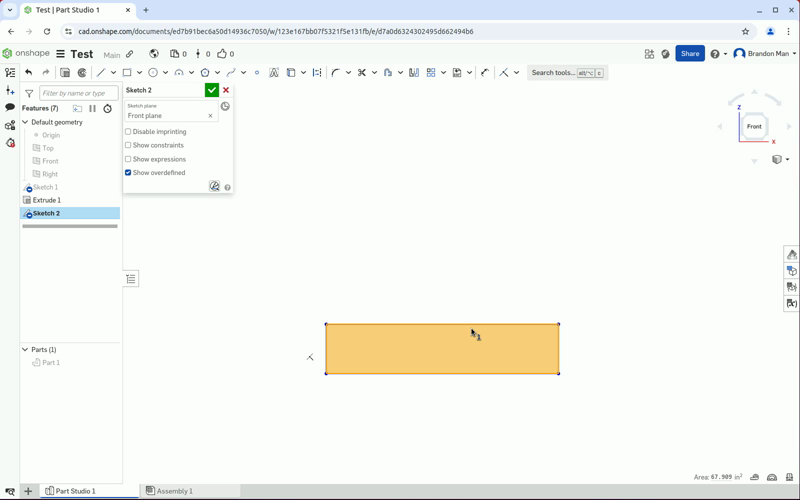
scroll(-6)
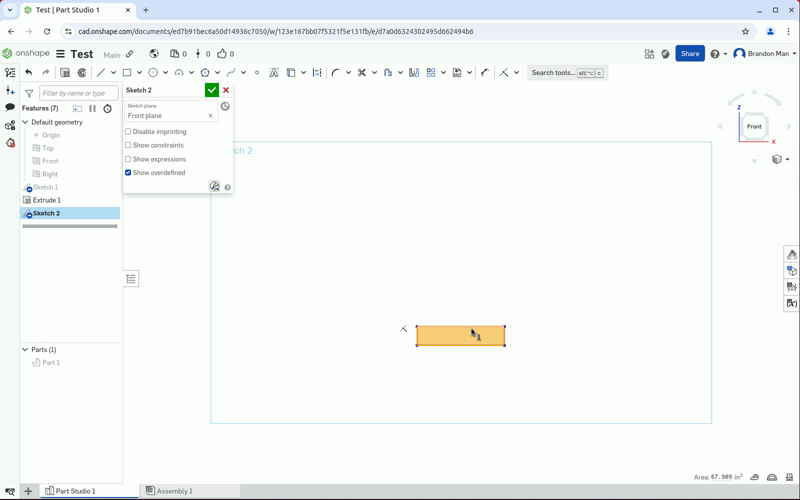
mouse_move(73, 352)
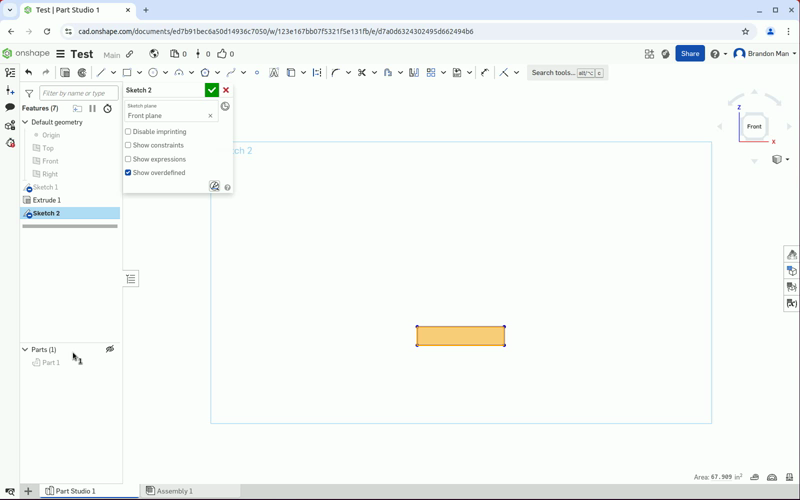
key(shift+y)
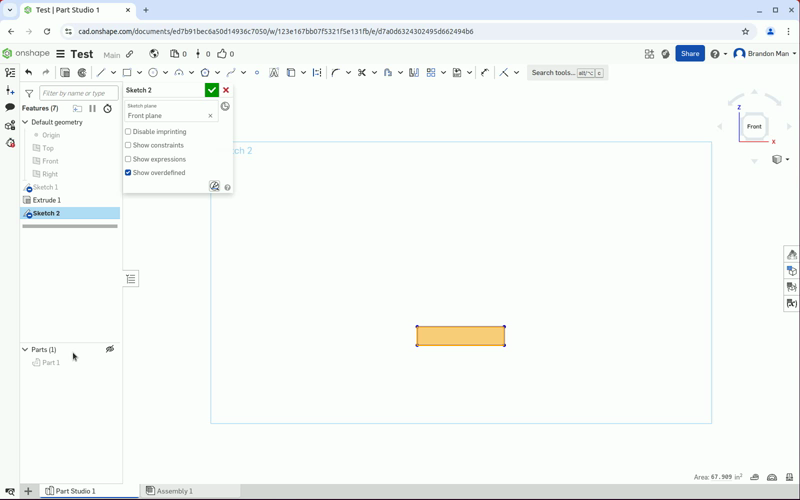
key(shift+e)
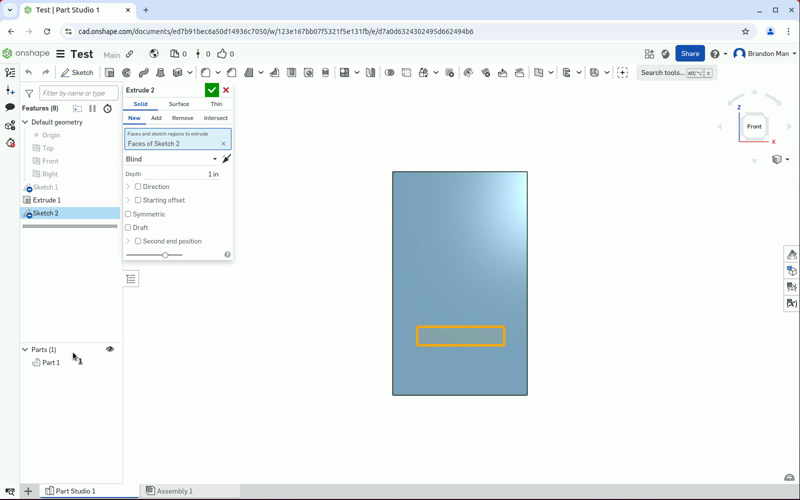
mouse_move(143, 106)
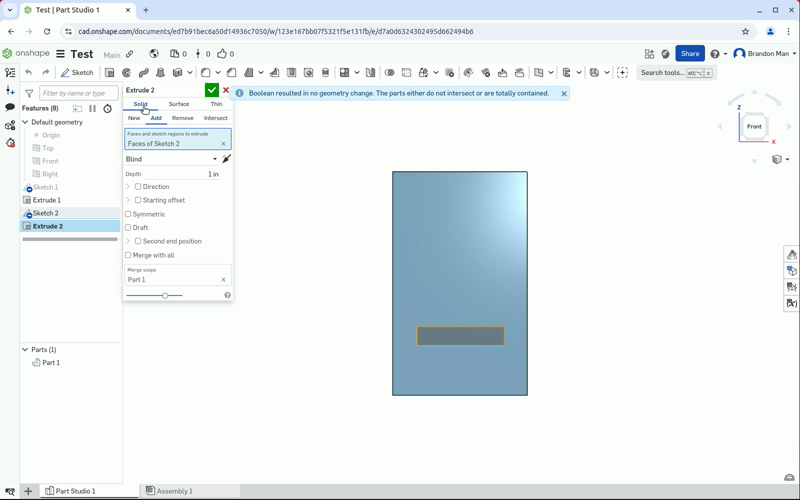
click(143, 106)
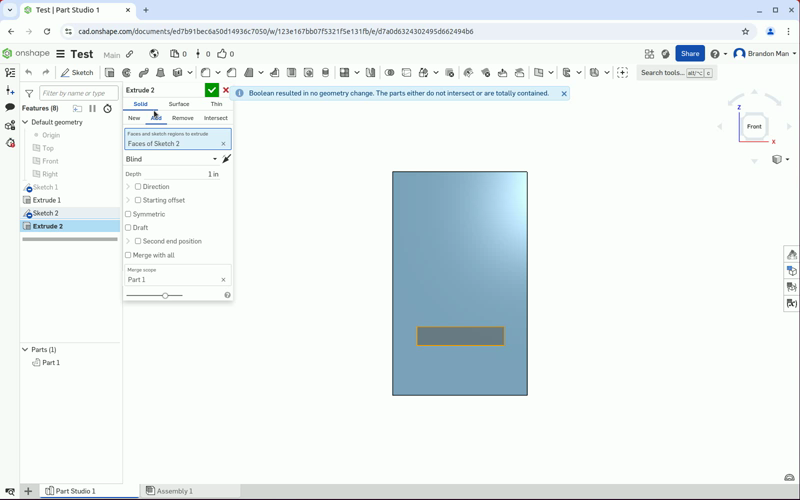
mouse_move(186, 120)
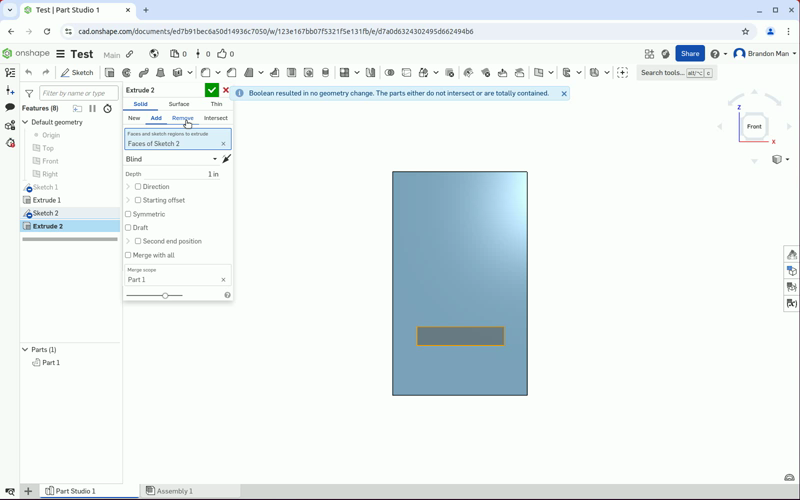
click(186, 120)
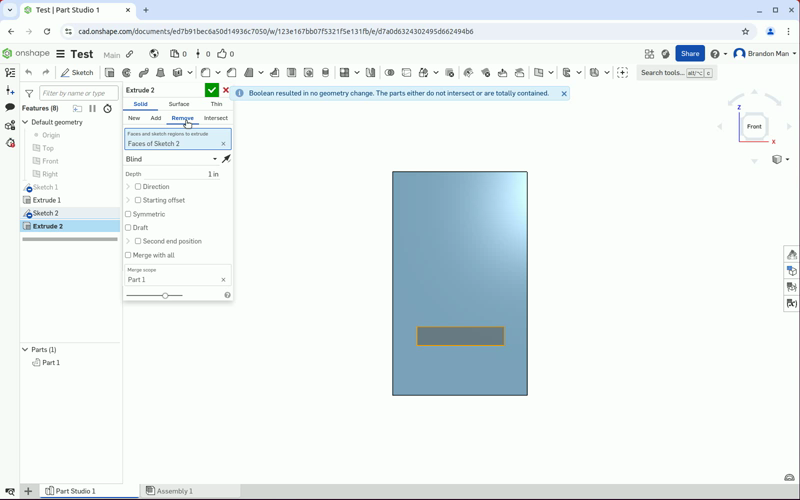
key(tab, 4)
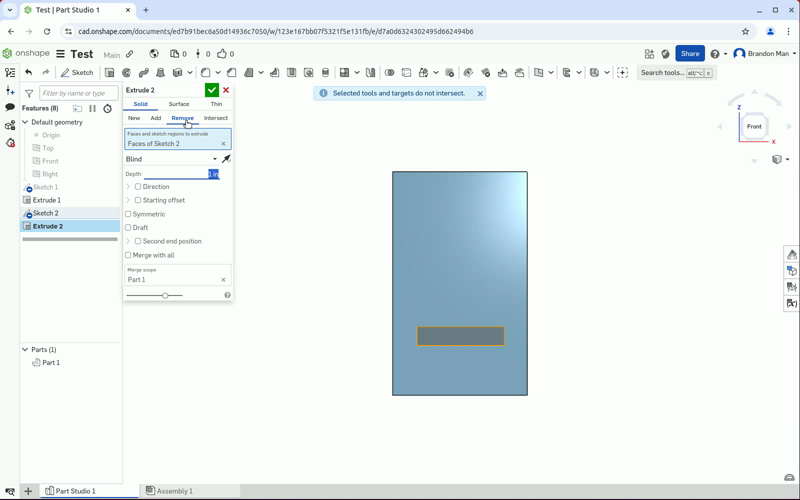
text(-3.611)
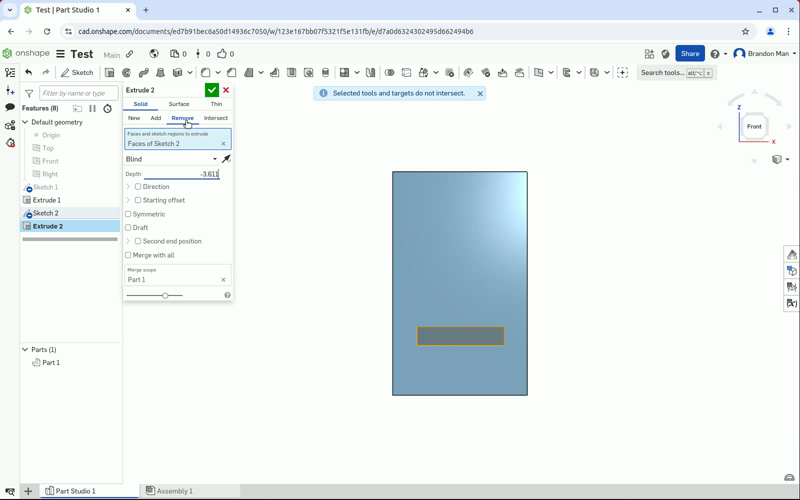
key(tab, 6)
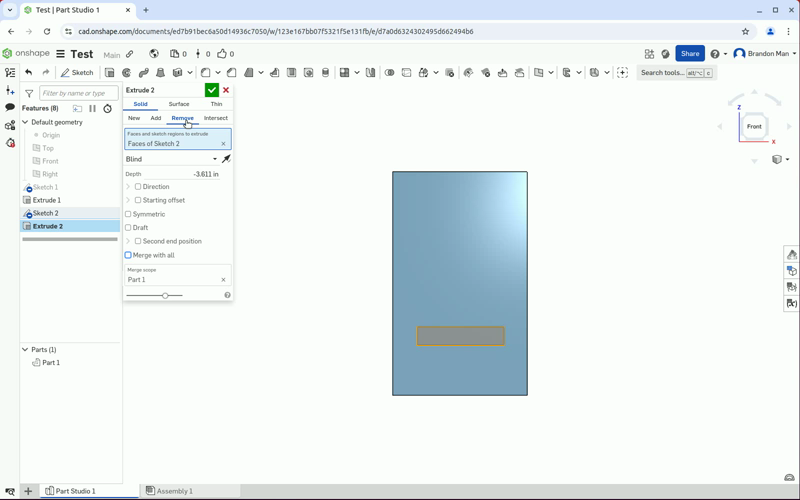
key(space)
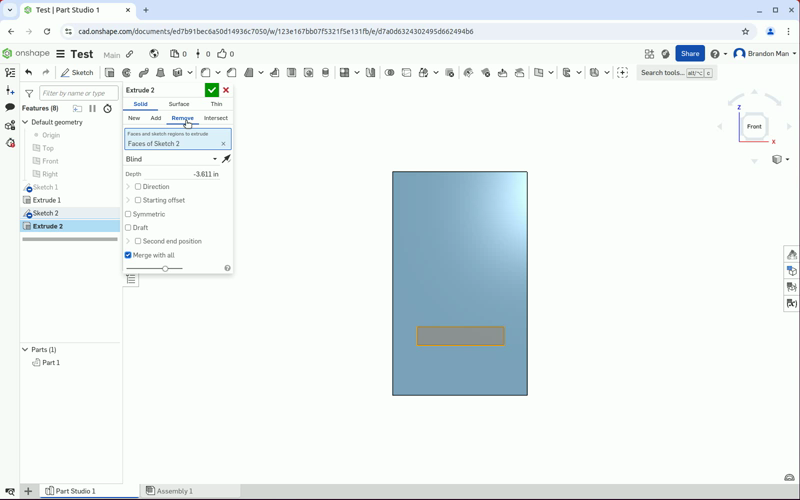
key(enter)
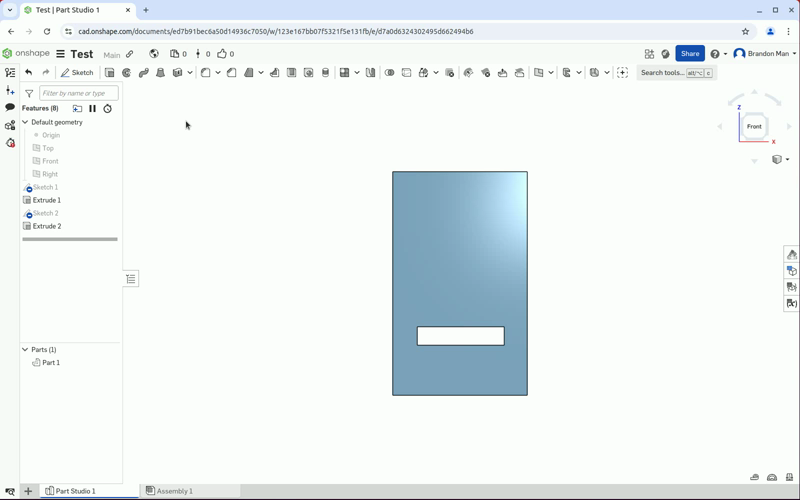
key(shift+h)
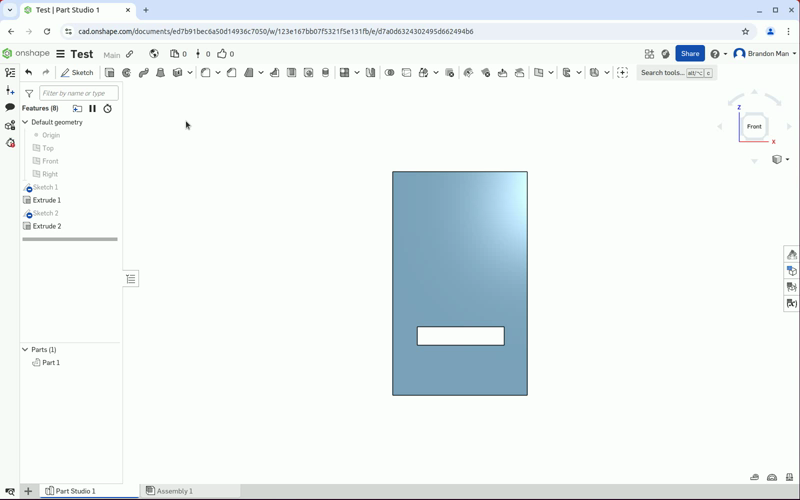
key(shift+h)
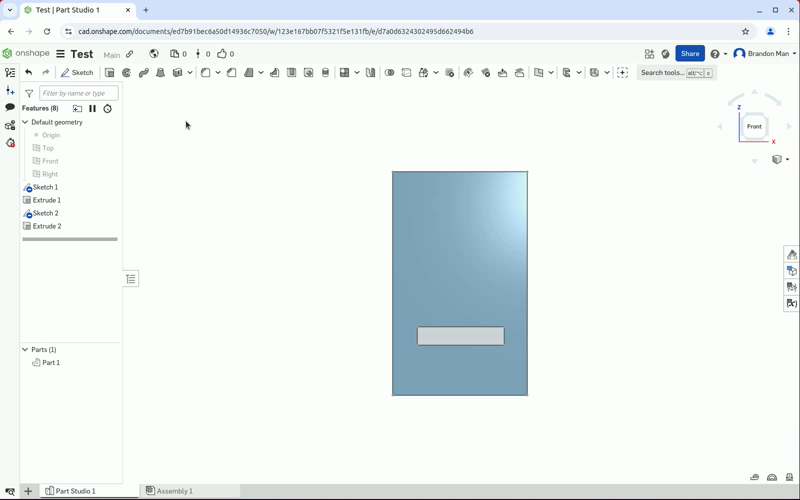
key(shift+7)
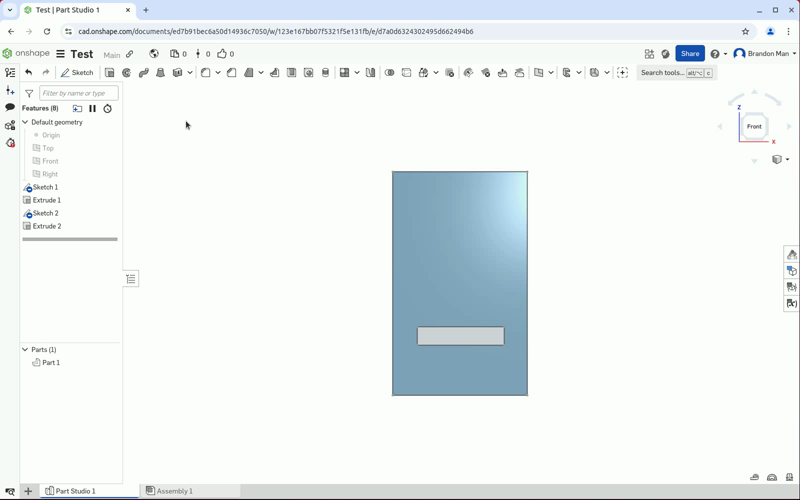
key(left, 2)
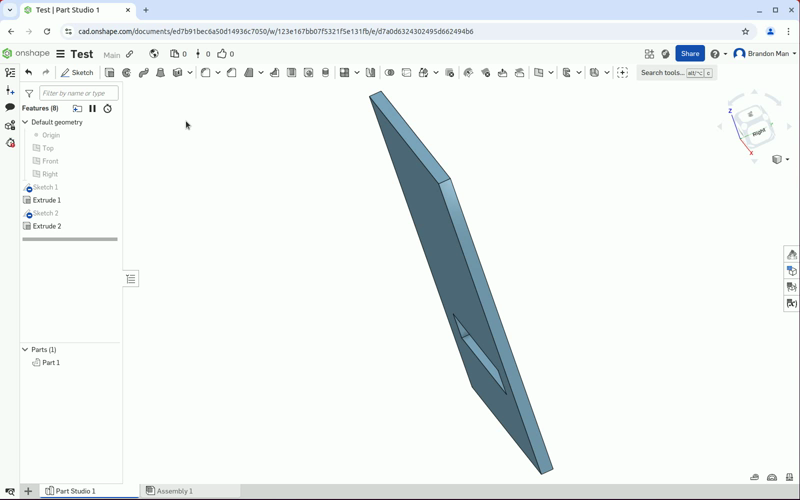
key(down, 2)
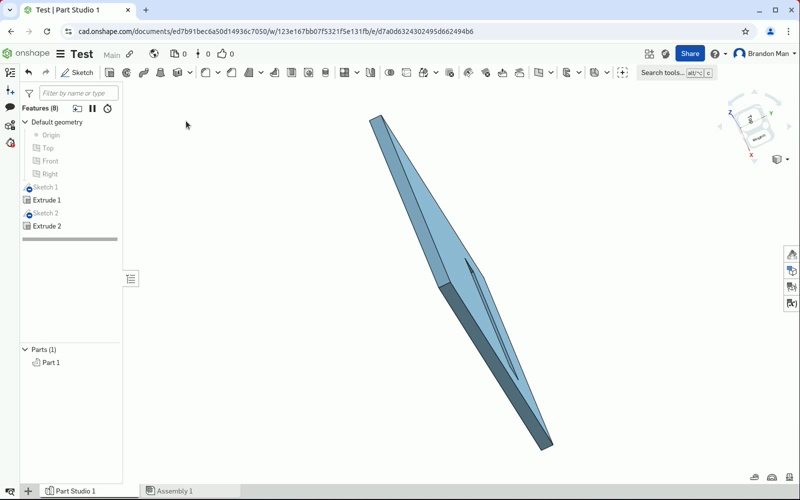
key(up, 2)
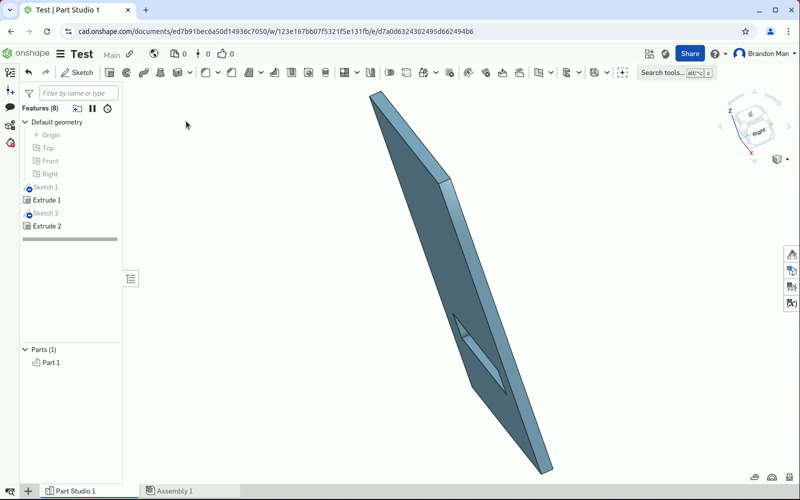
key(right, 2)
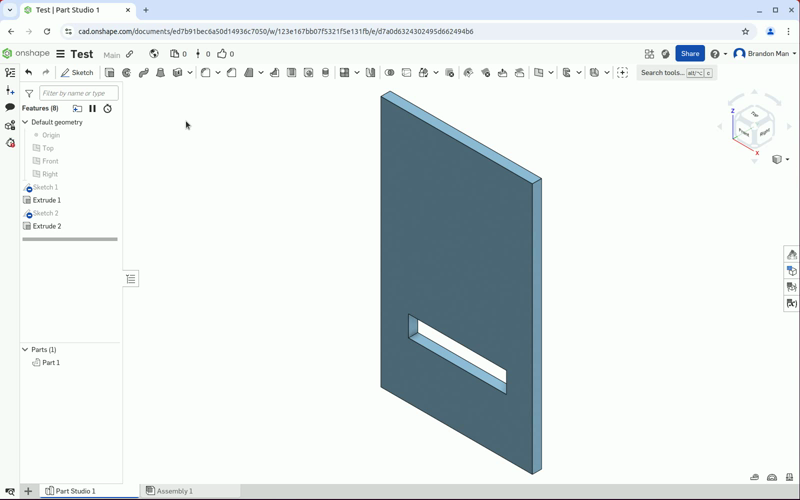
mouse_move(73, 189)
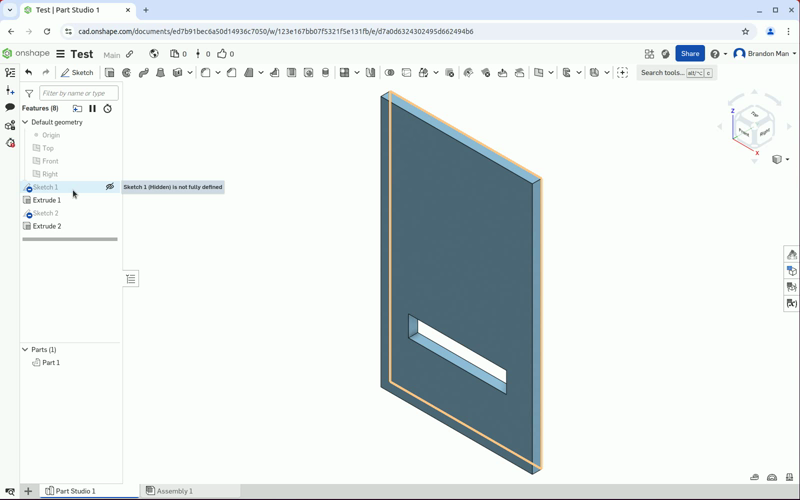
click(73, 189)